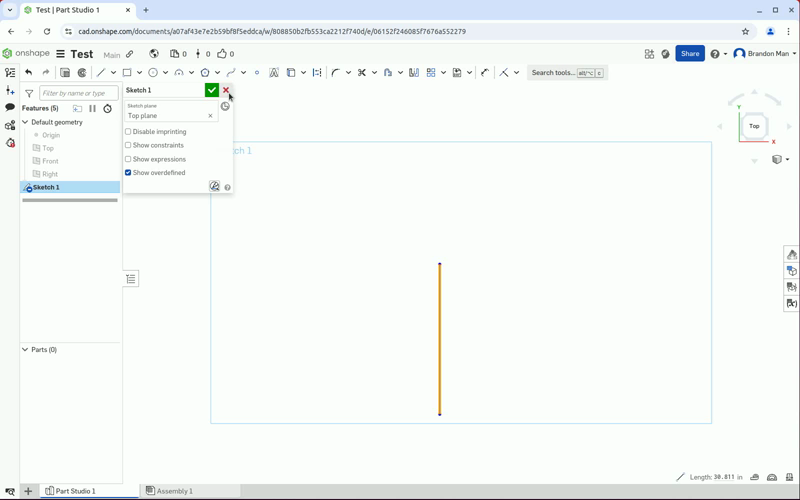
key(shift+h)
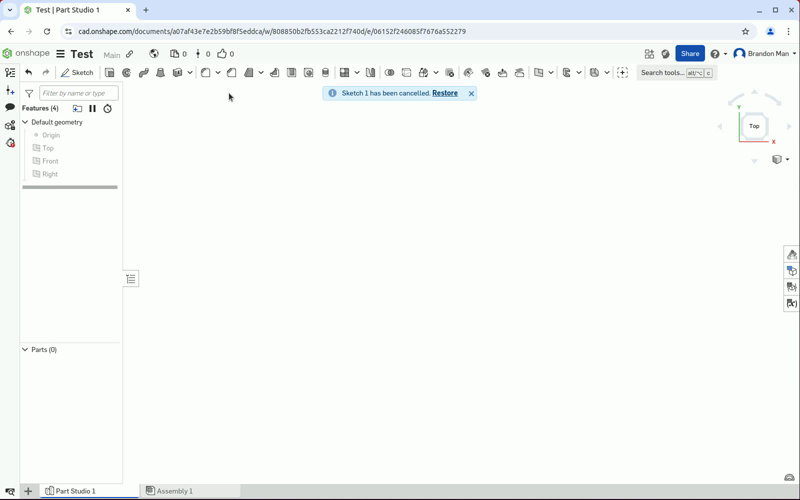
mouse_move(73, 352)
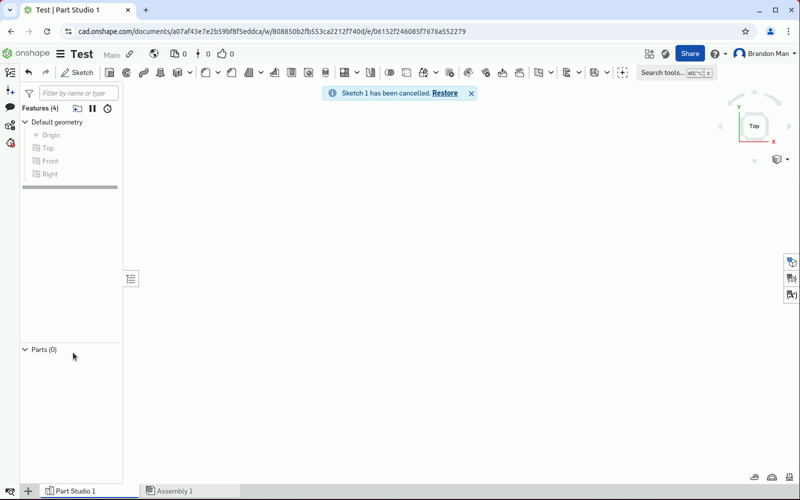
key(y)
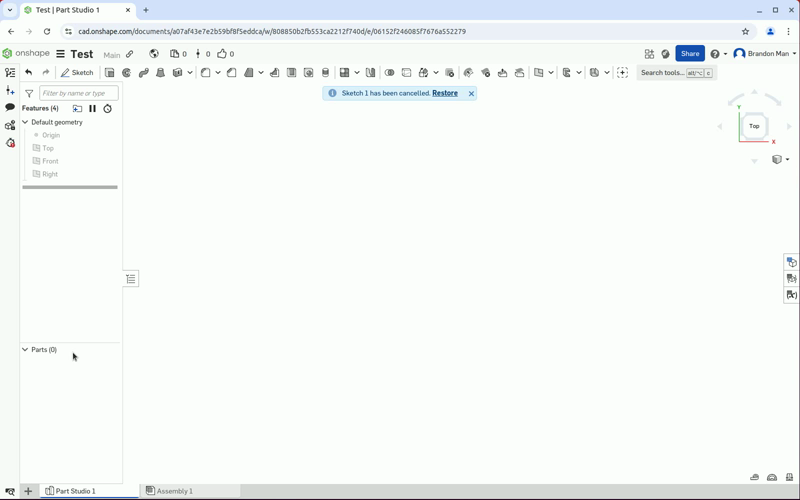
key(shift+p)
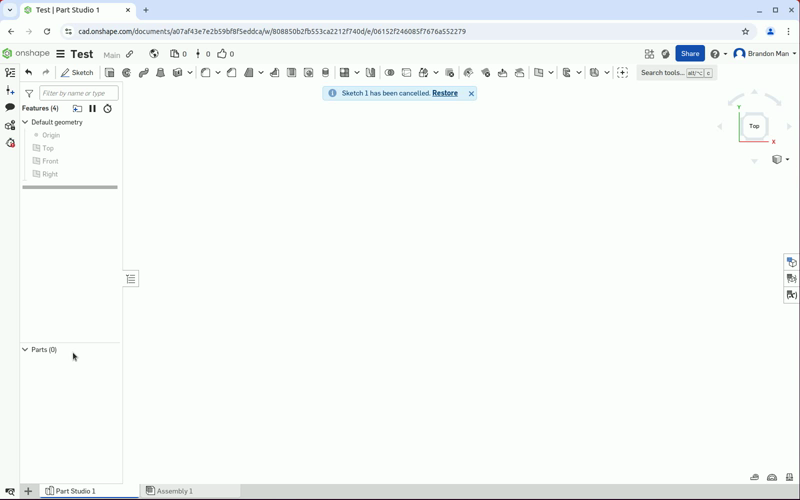
key(space)
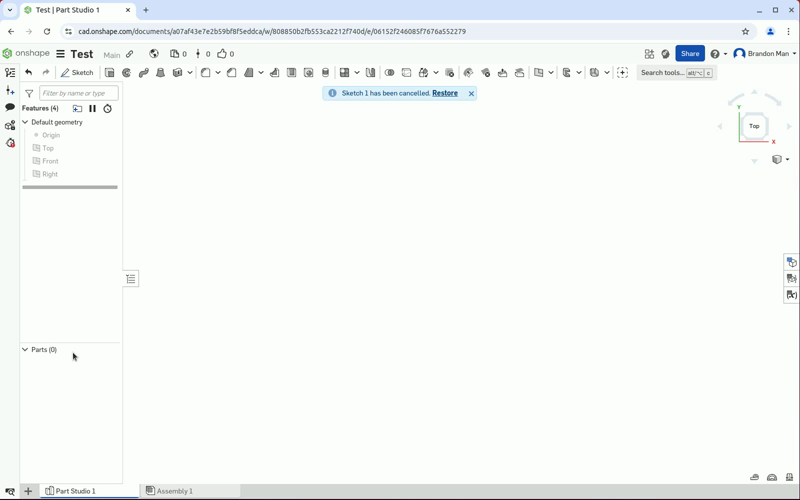
key_down(shift)
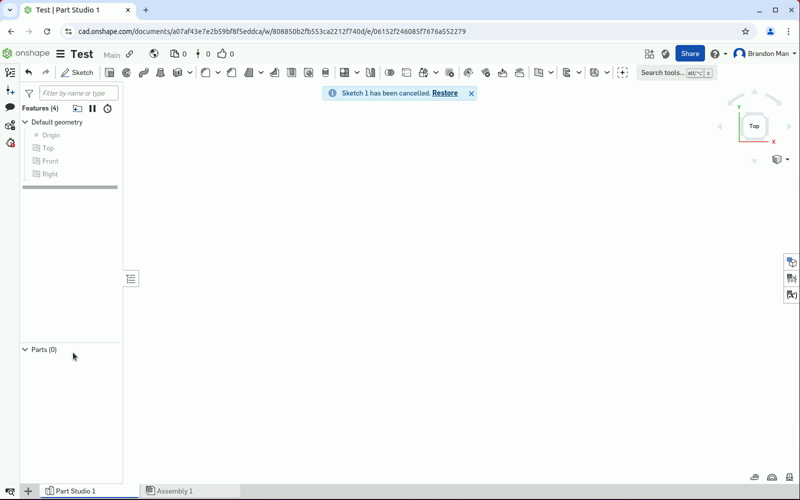
key(up)
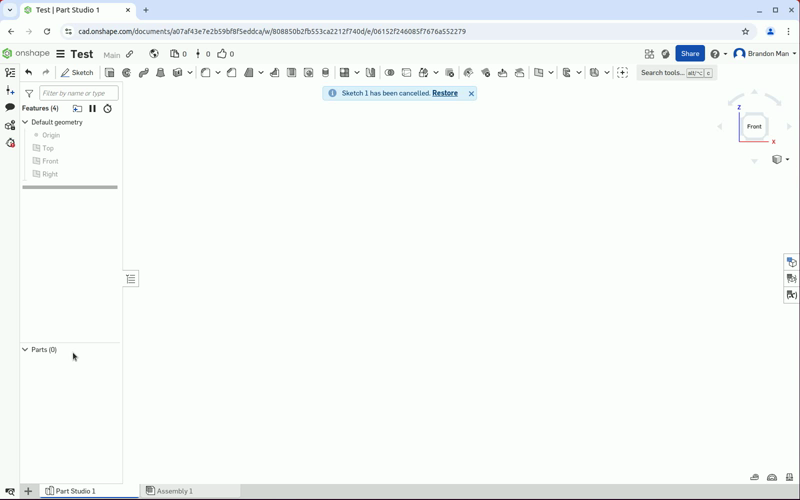
key_up(shift)
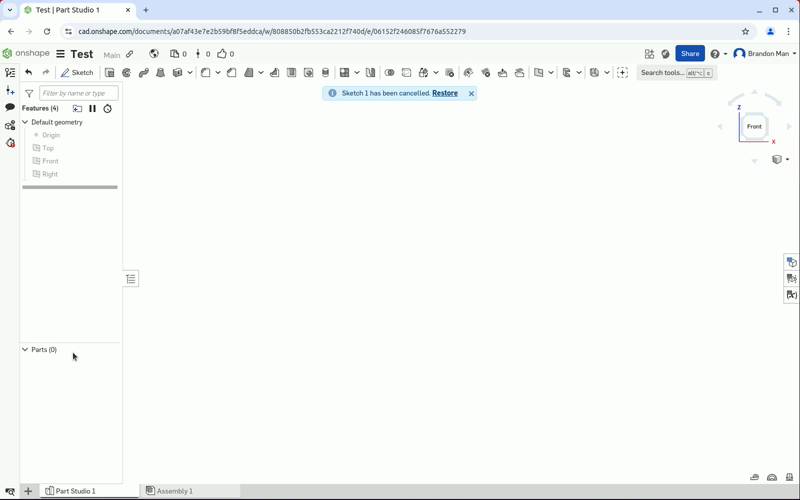
mouse_move(73, 352)
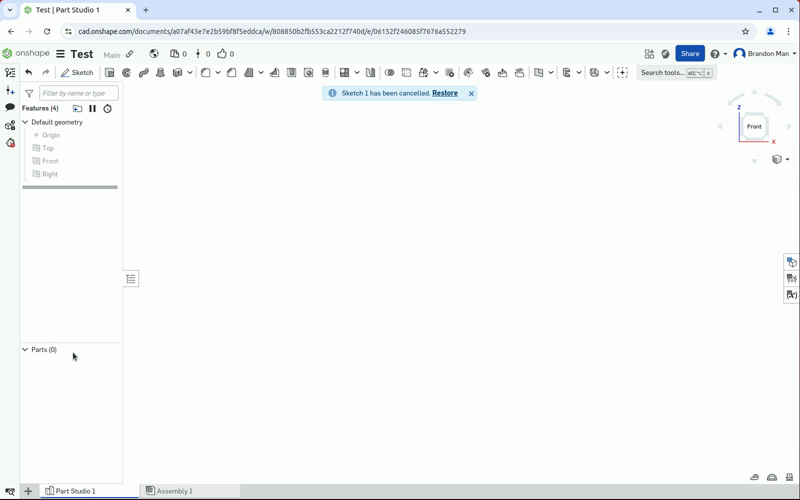
key(shift+y)
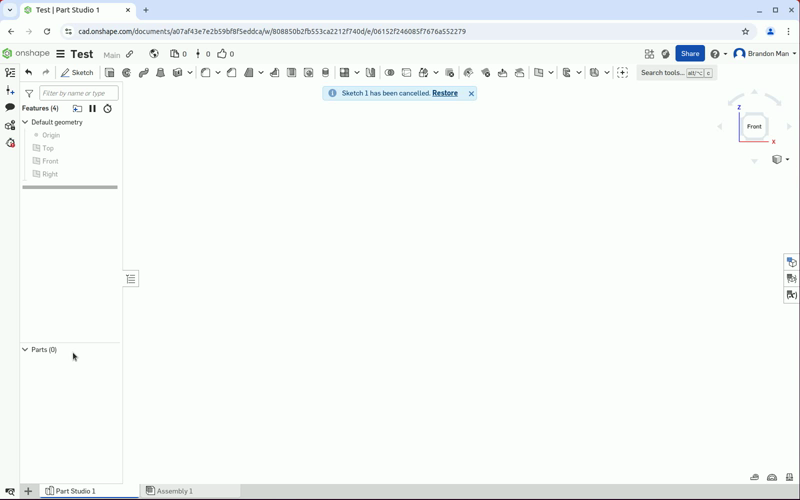
key(shift+s)
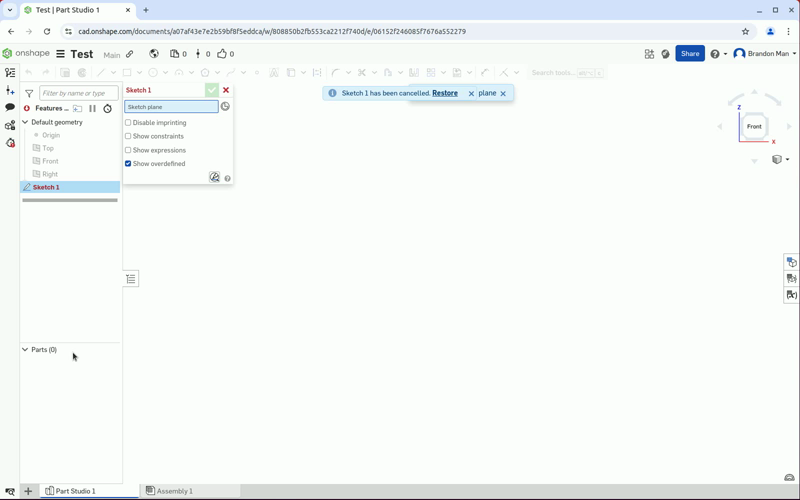
mouse_move(73, 163)
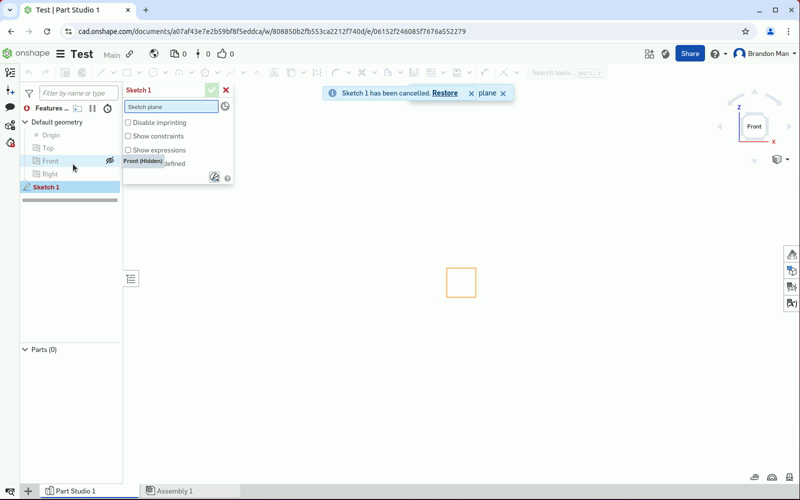
click(73, 163)
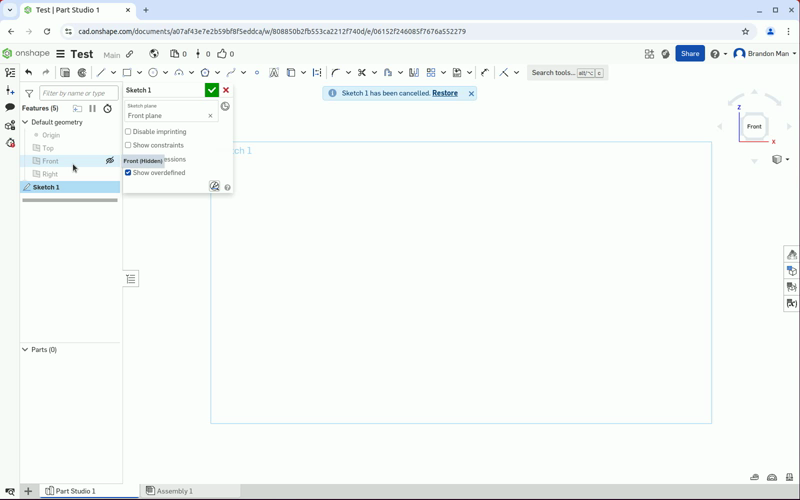
mouse_move(73, 352)
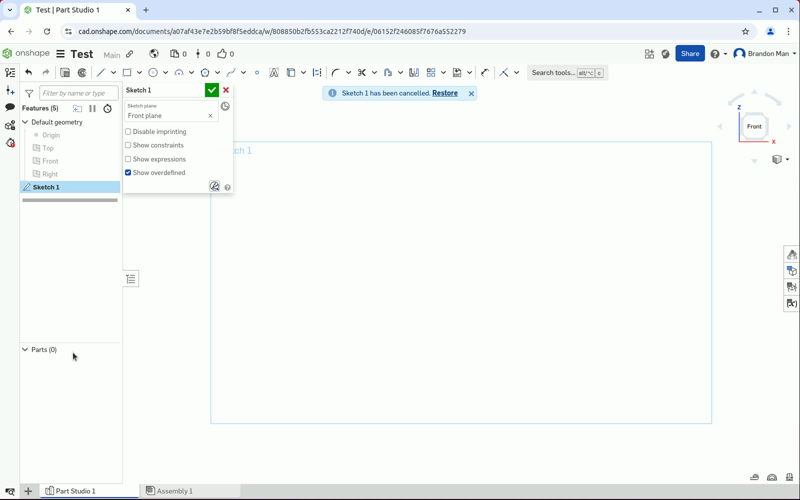
key(y)
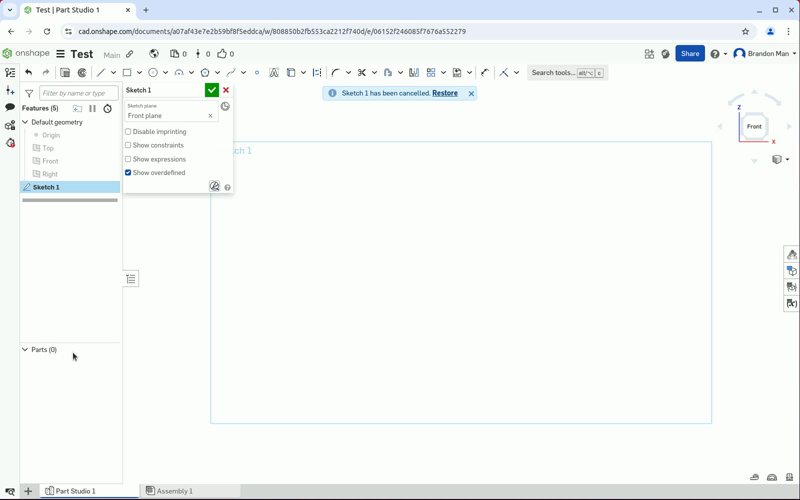
key(c)
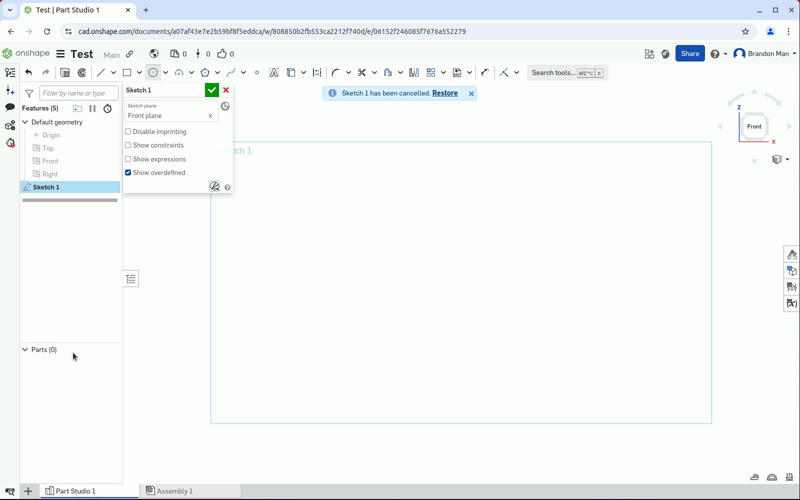
key_down(shift)
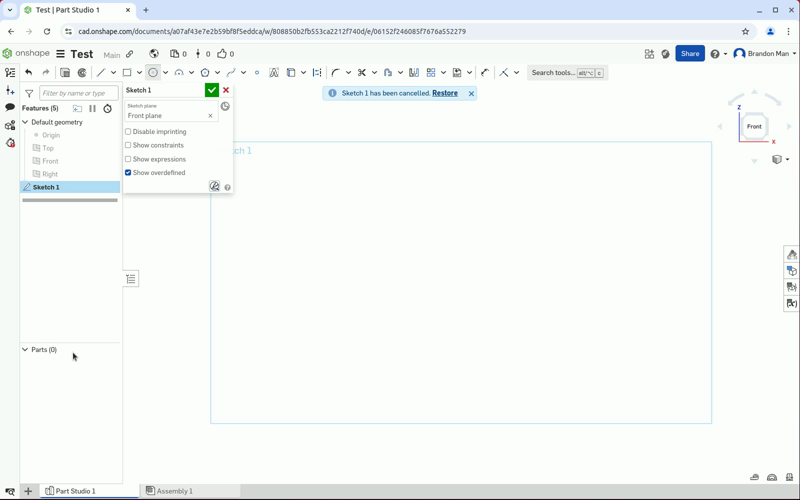
mouse_move(391, 219)
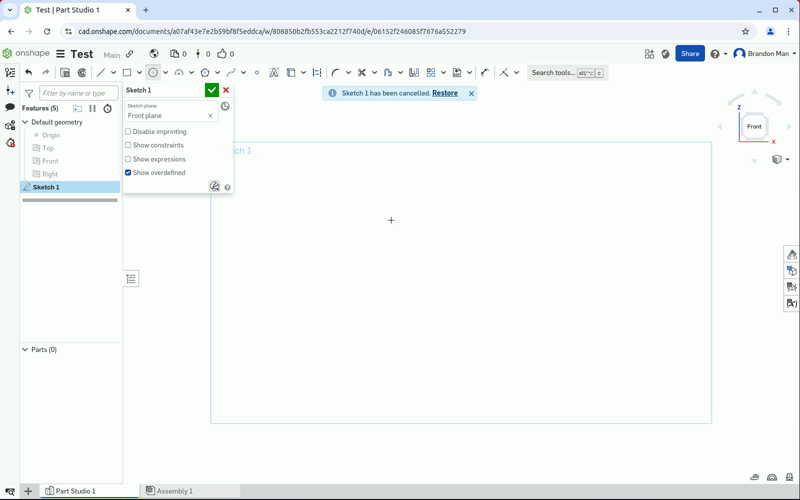
click(391, 219)
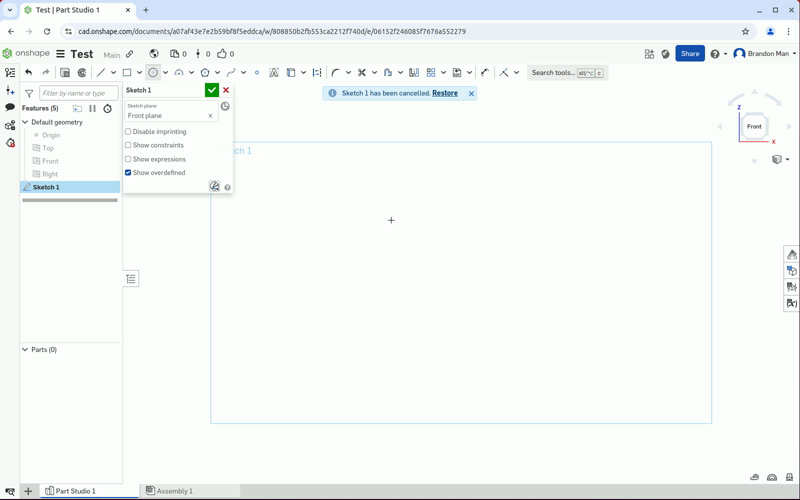
key_up(shift)
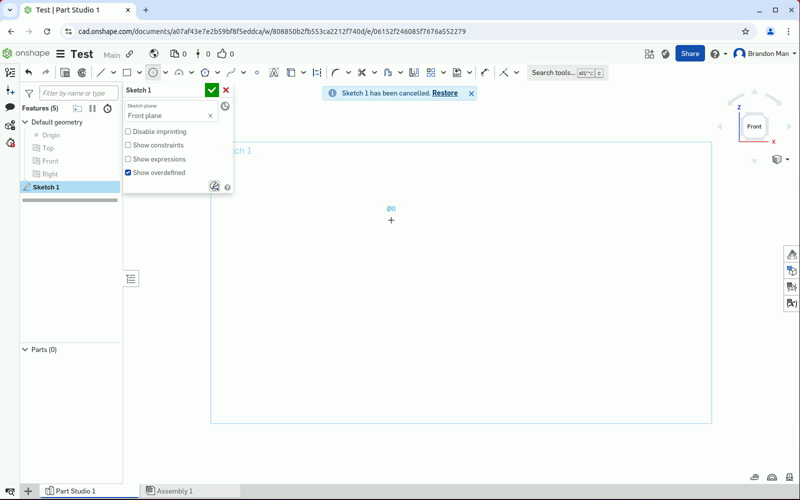
mouse_move(433, 219)
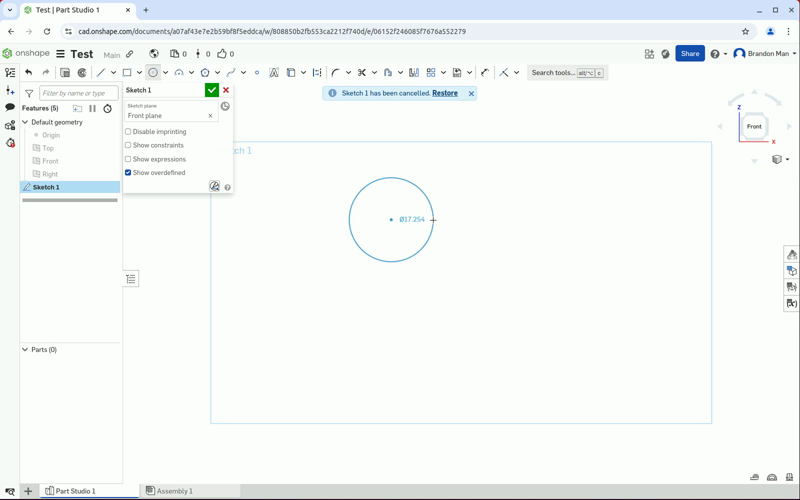
click(433, 219)
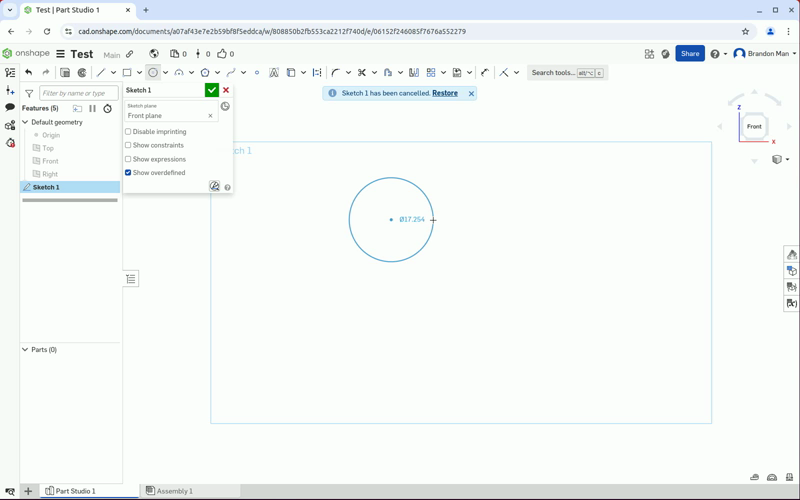
key(esc)
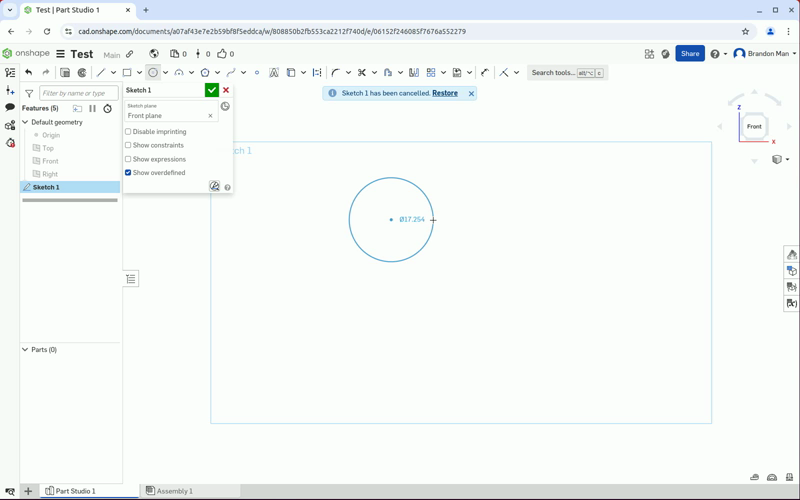
key(c)
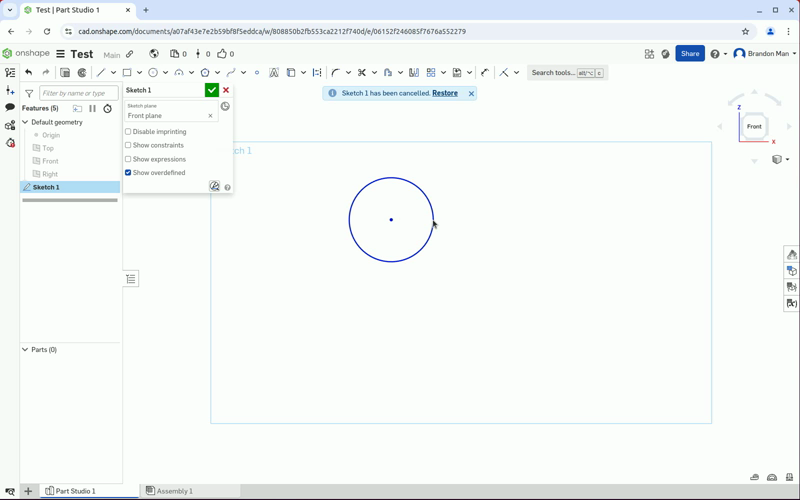
key_down(shift)
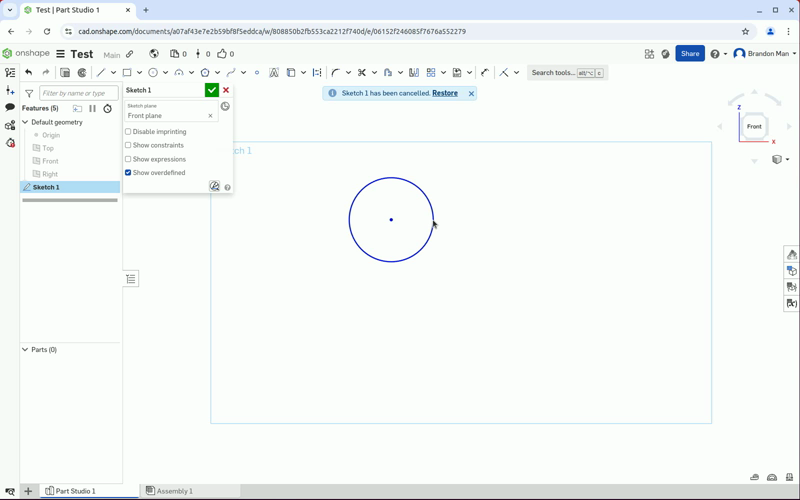
mouse_move(391, 219)
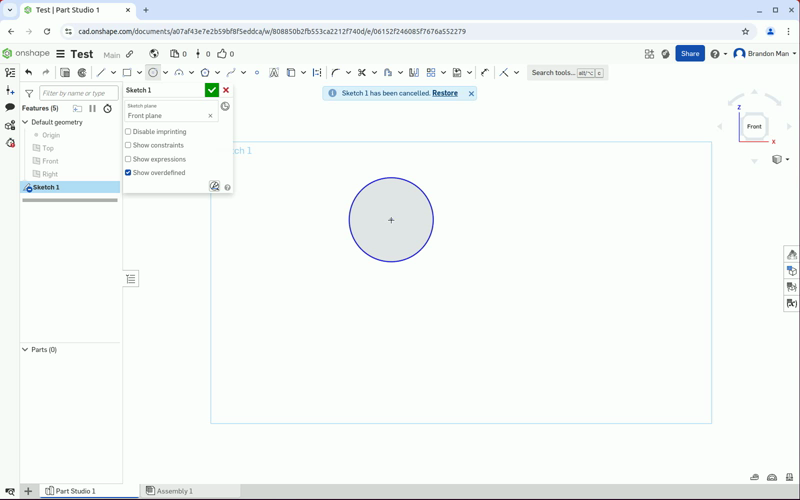
click(391, 219)
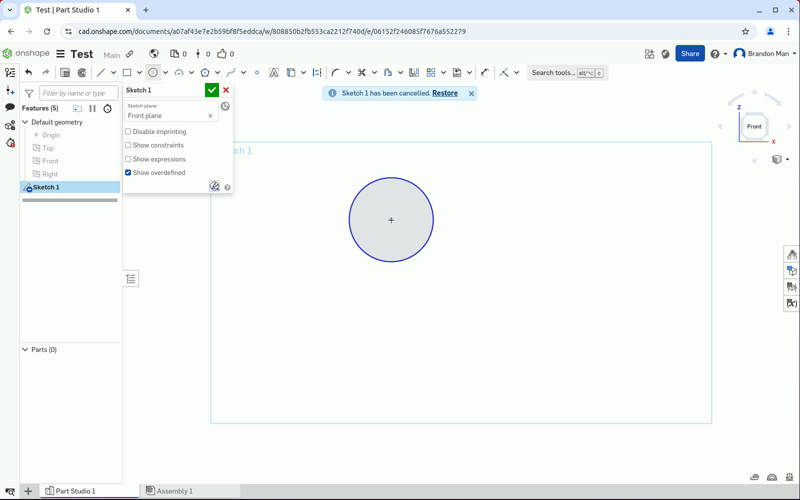
key_up(shift)
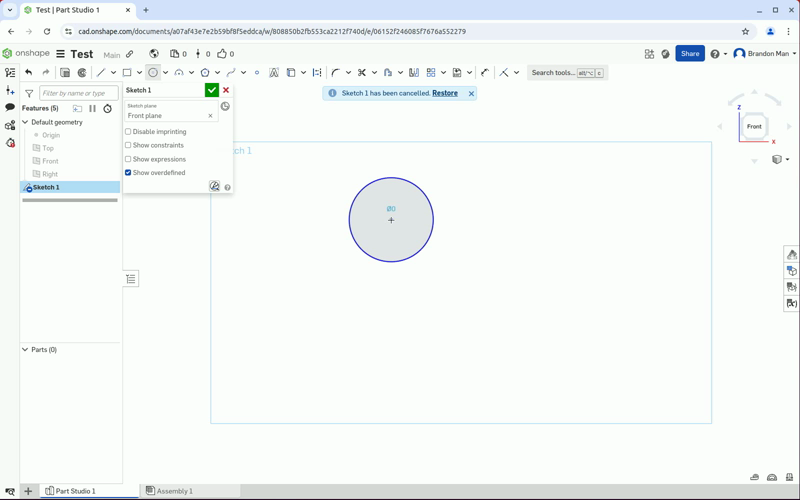
mouse_move(399, 219)
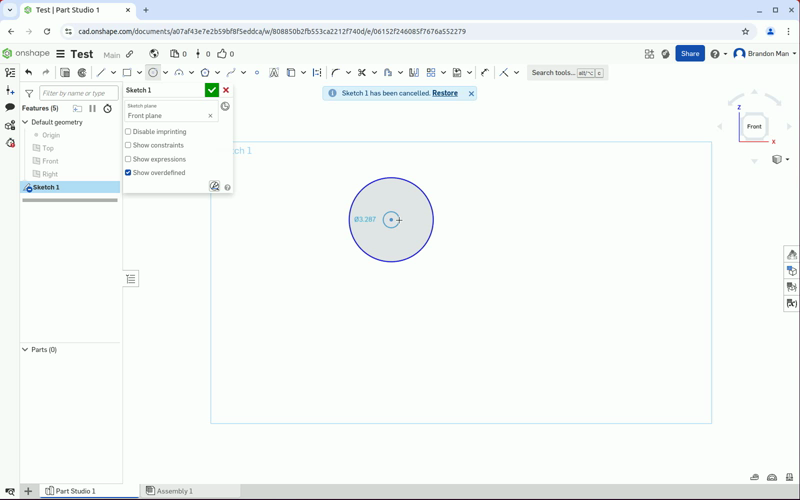
click(399, 219)
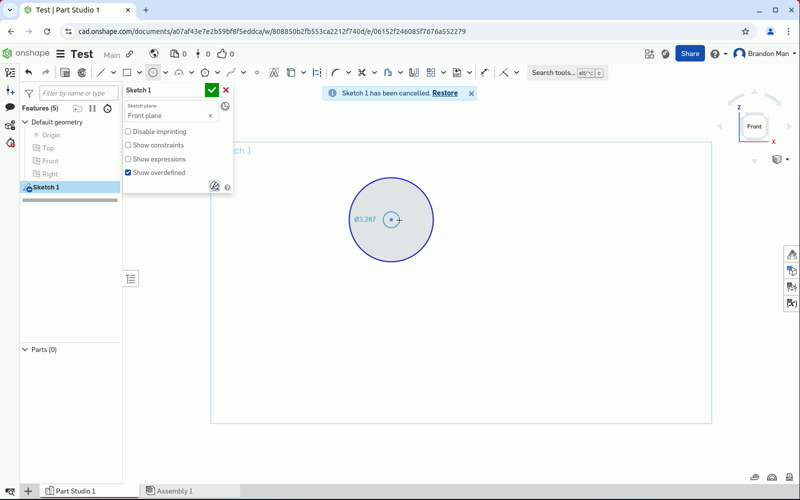
key(esc)
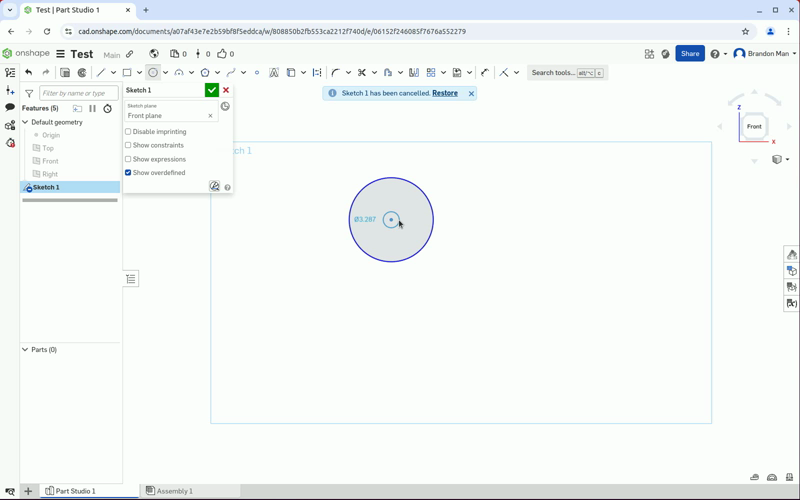
mouse_move(378, 231)
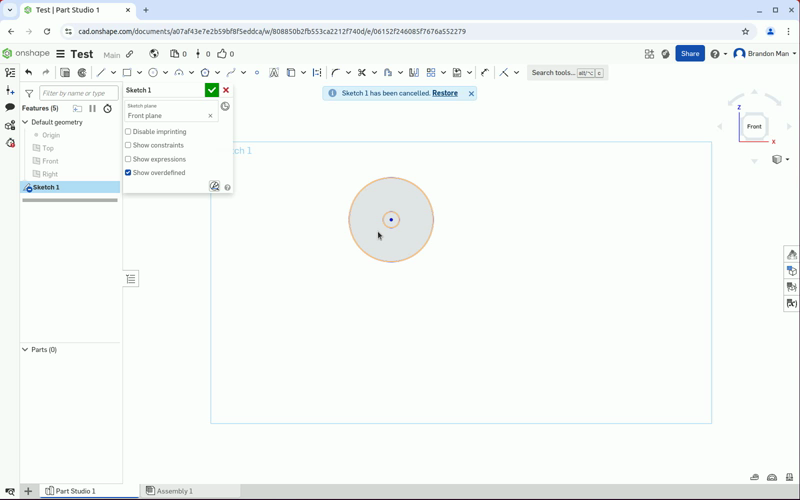
click(378, 231)
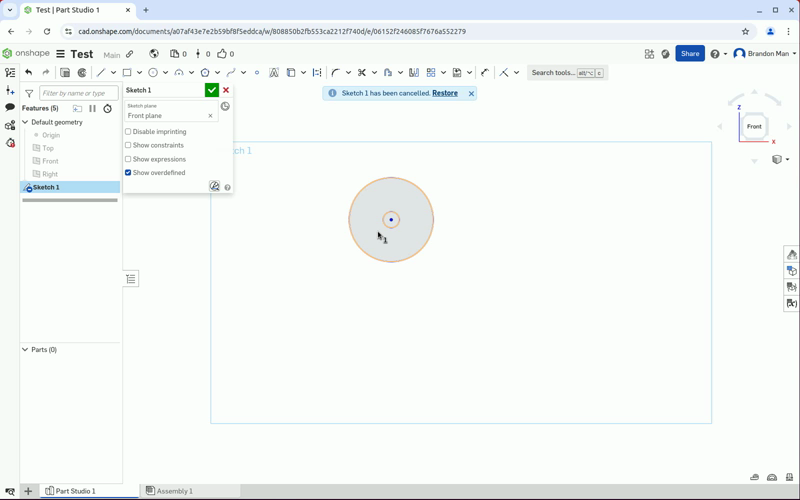
mouse_move(73, 352)
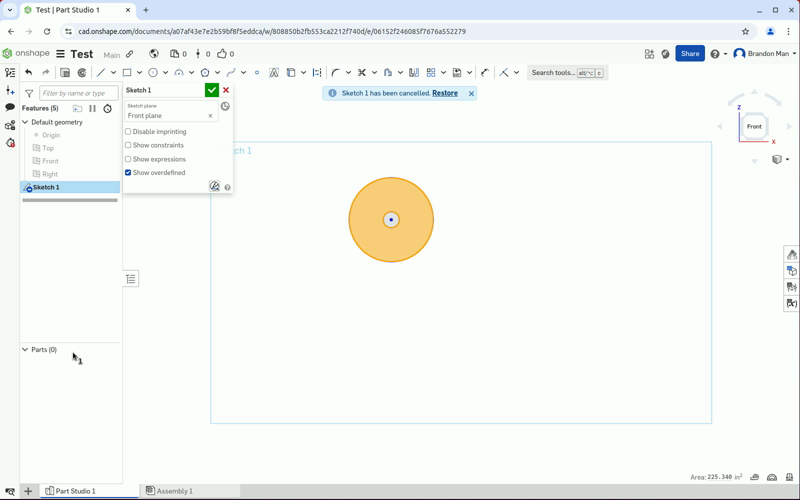
key(shift+y)
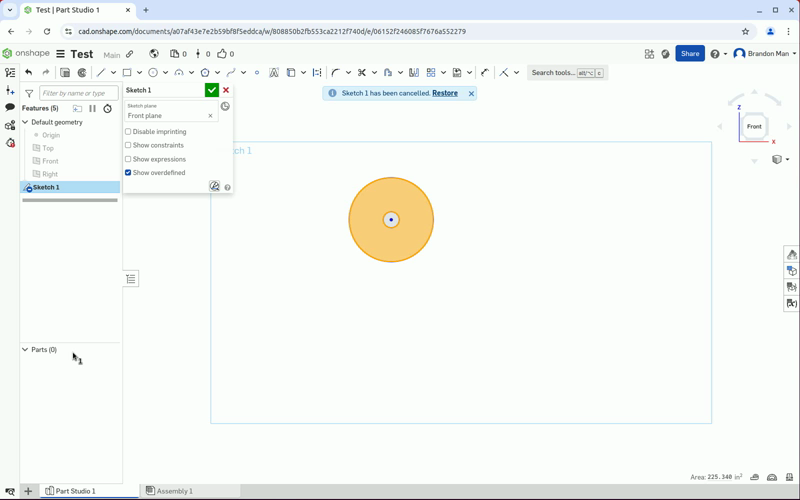
key(shift+e)
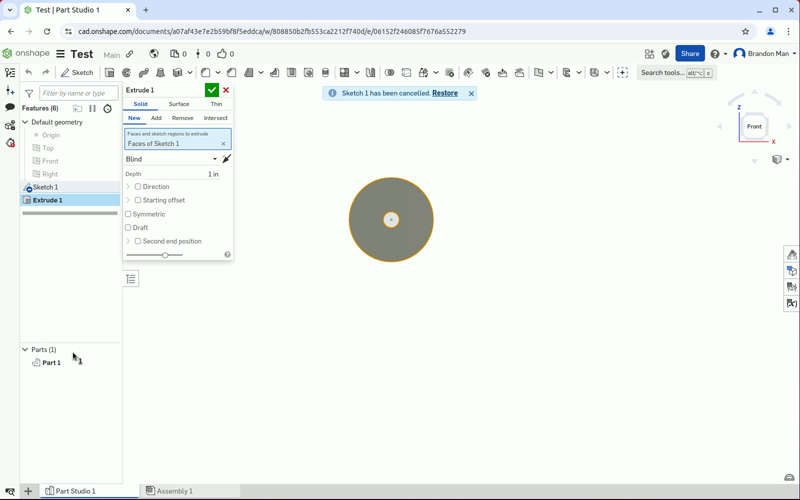
mouse_move(143, 106)
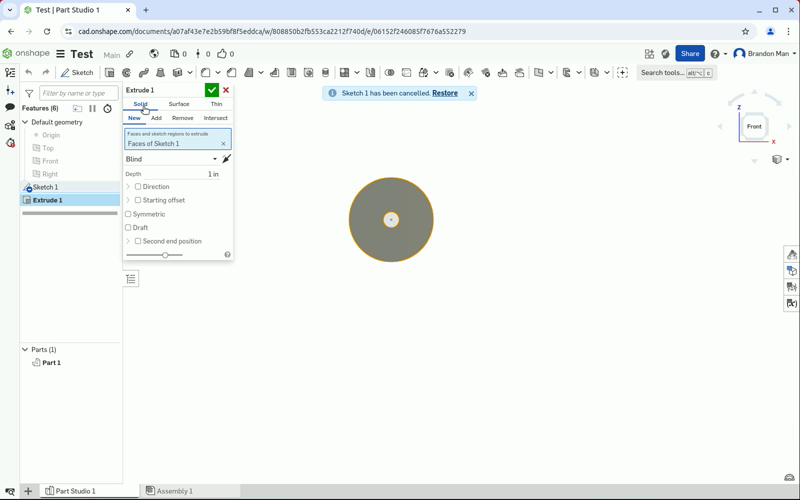
click(143, 106)
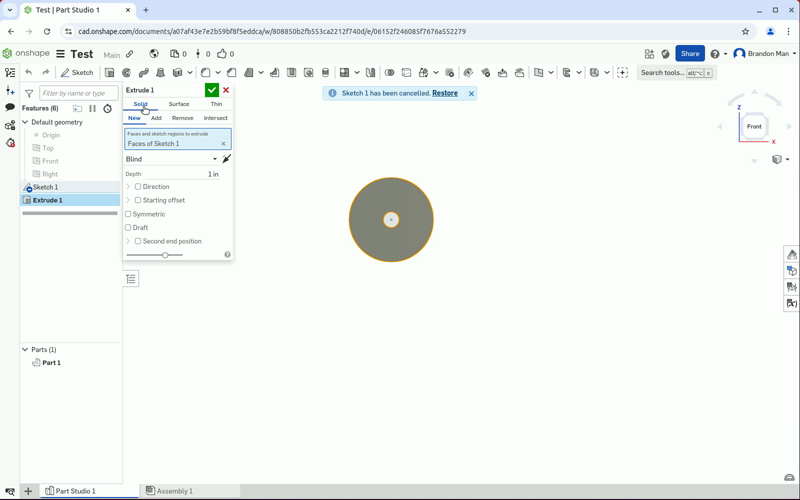
mouse_move(137, 120)
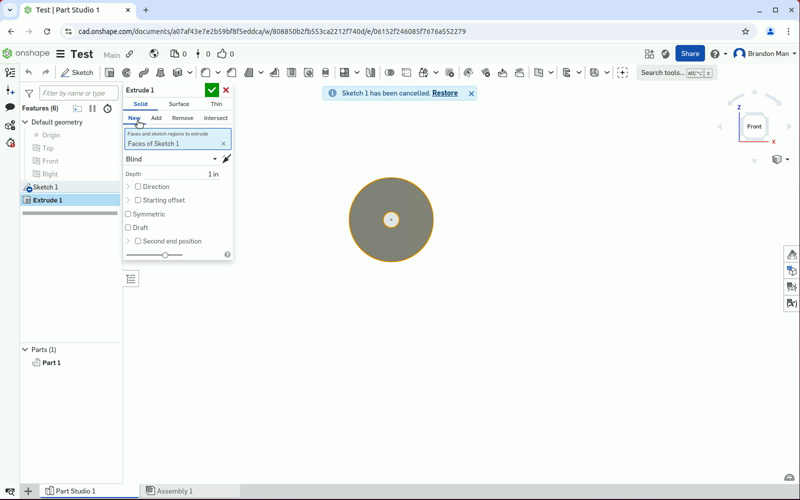
click(137, 120)
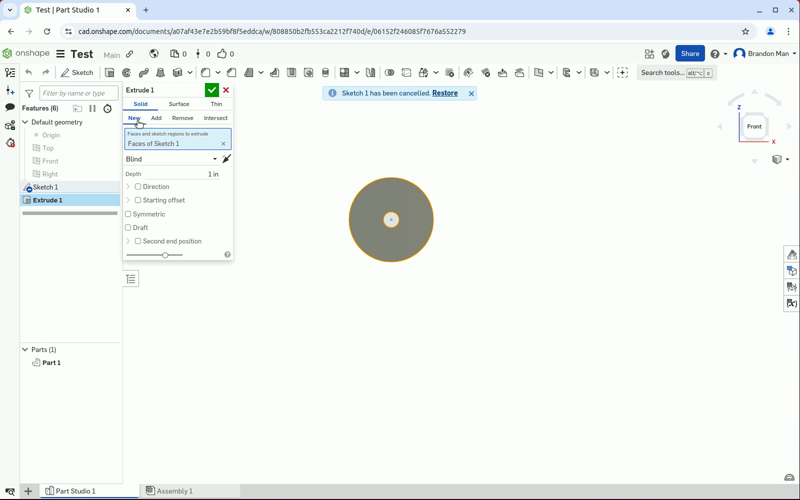
key(tab, 4)
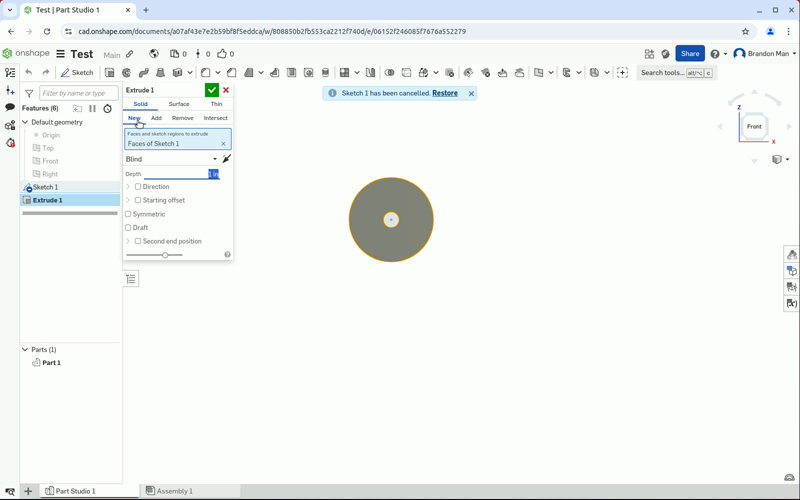
text(4.333)
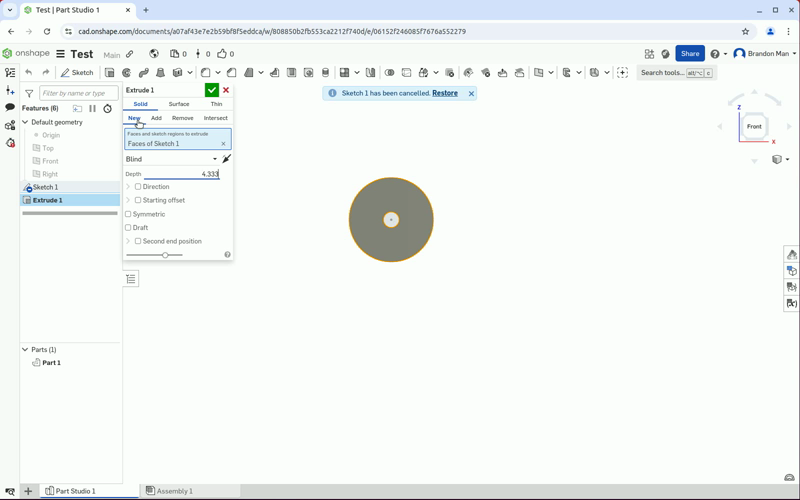
key(enter)
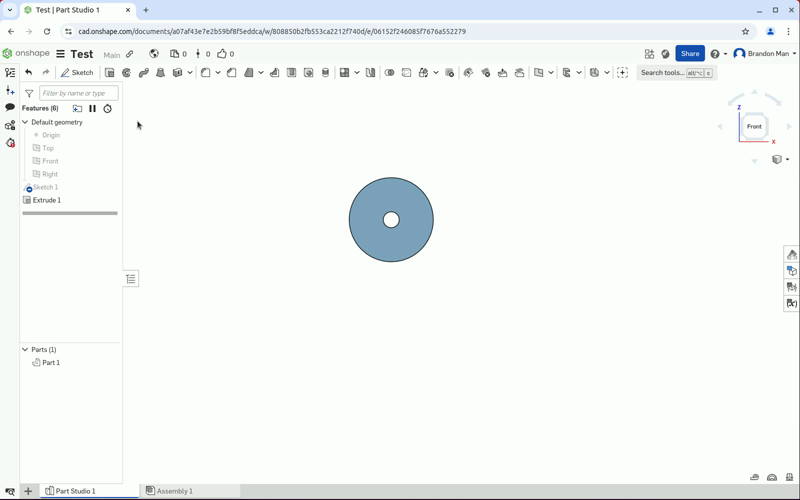
key(shift+h)
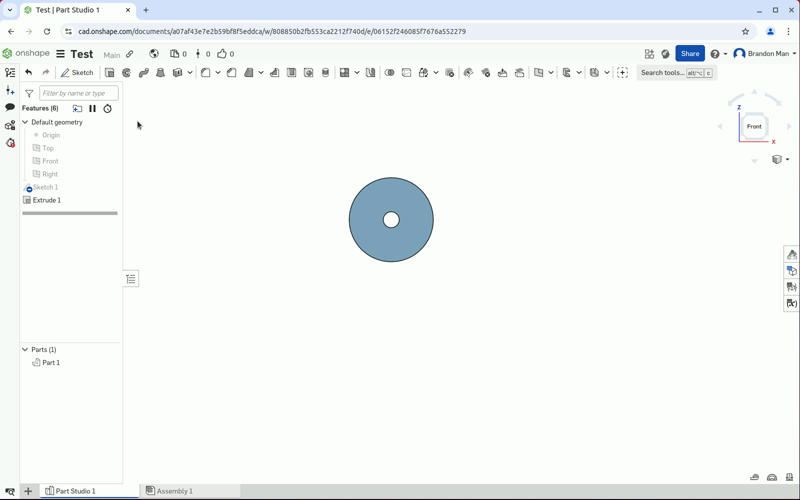
key(shift+h)
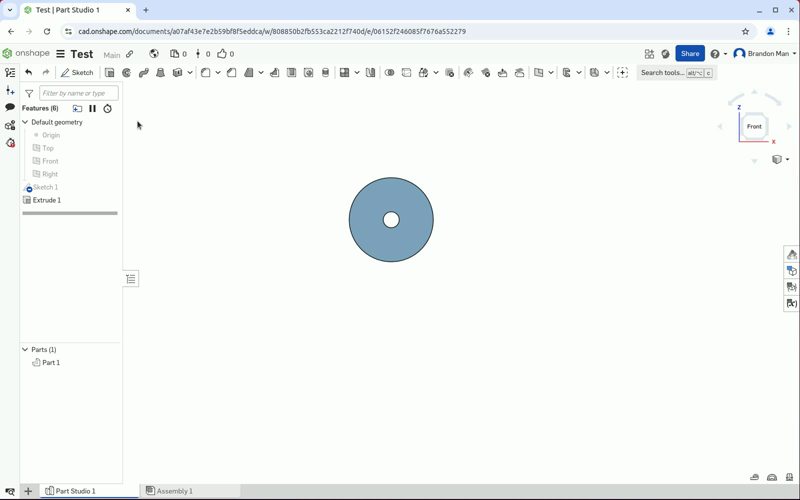
mouse_move(73, 189)
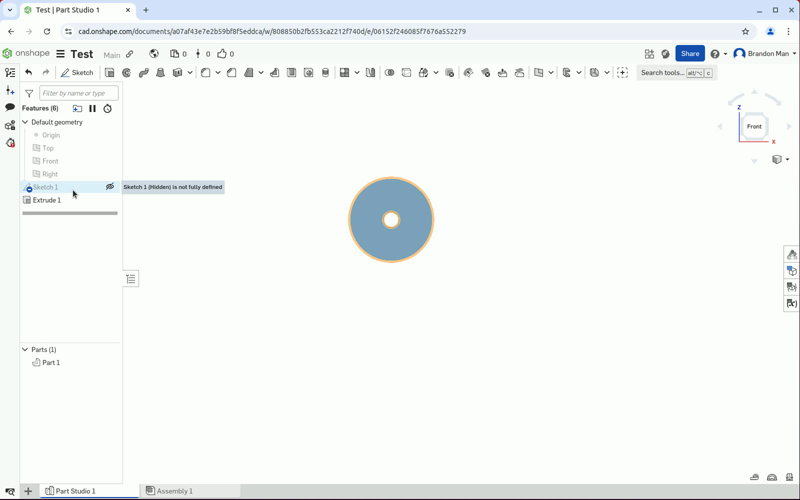
click(73, 189)
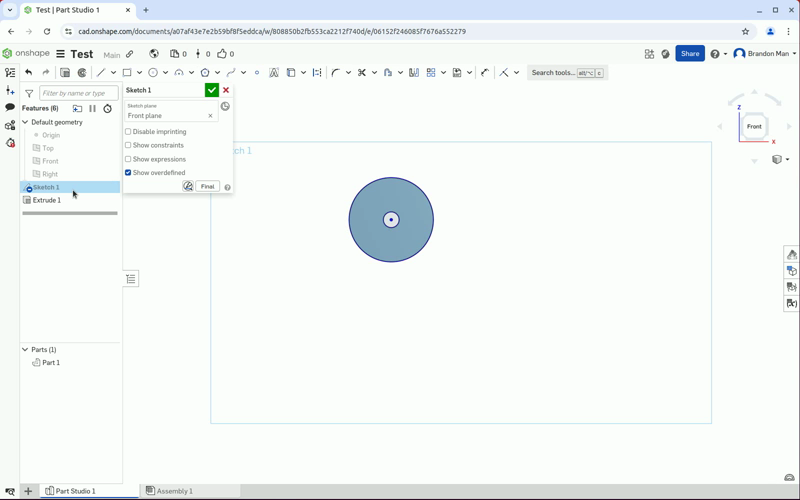
mouse_move(229, 92)
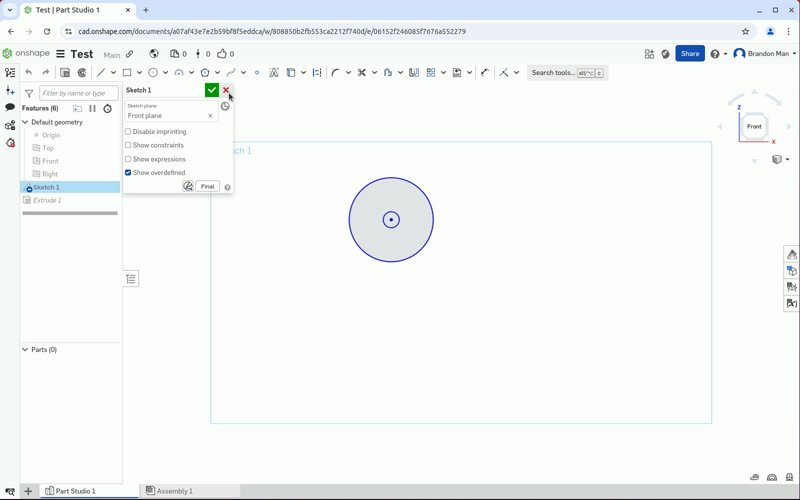
click(229, 92)
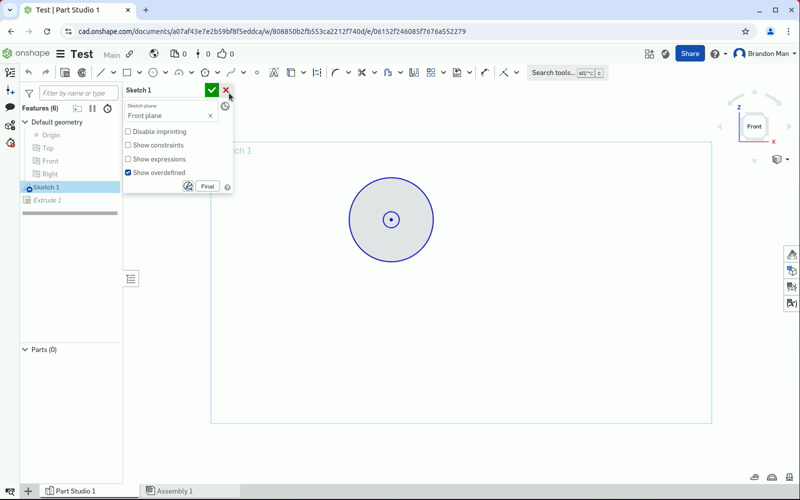
key(shift+s)
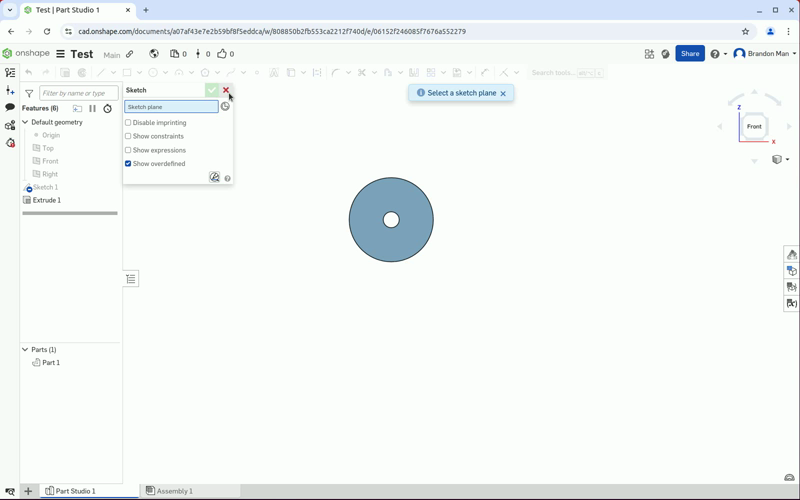
mouse_move(73, 163)
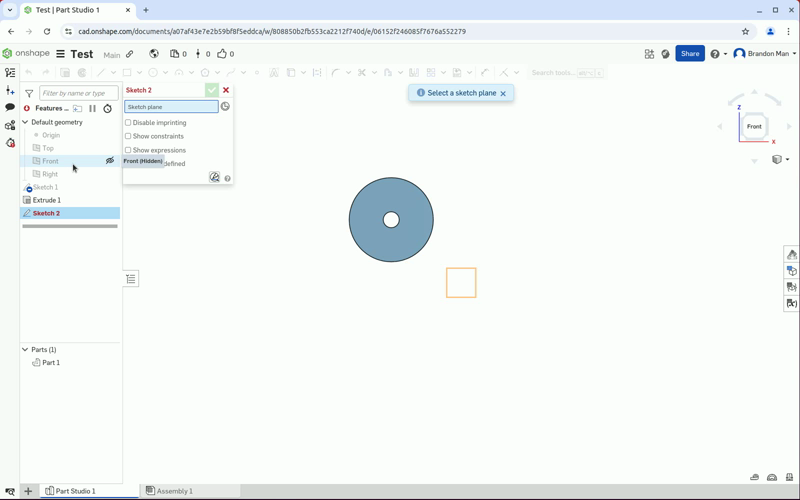
click(73, 163)
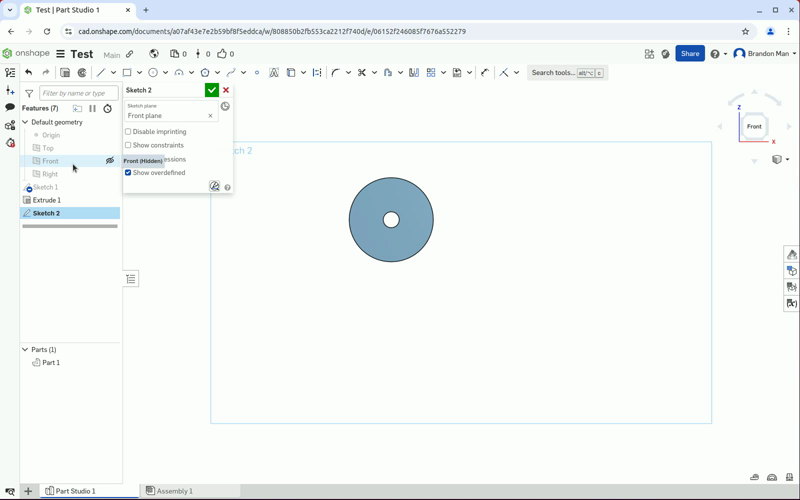
mouse_move(73, 352)
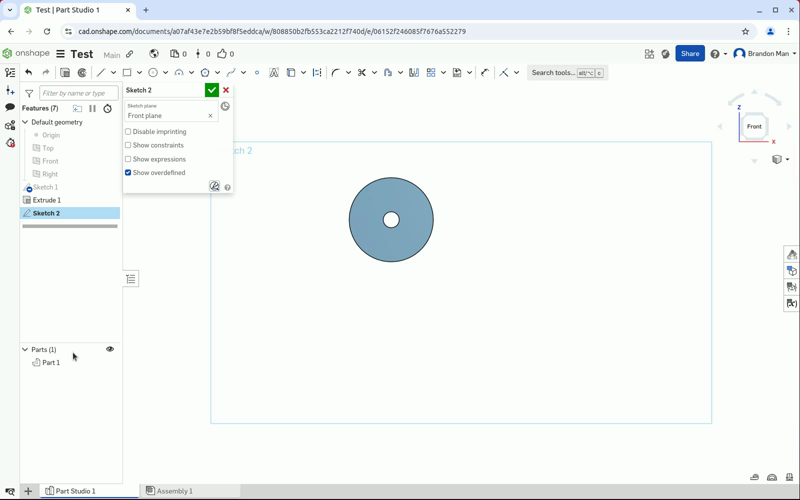
key(y)
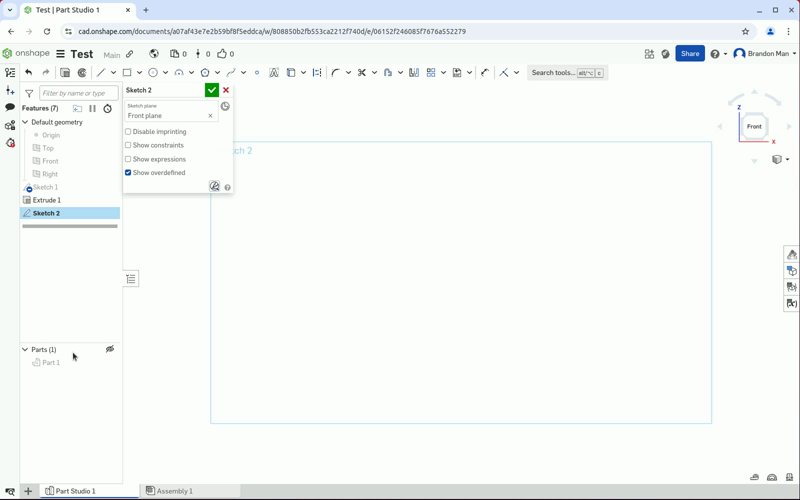
key(c)
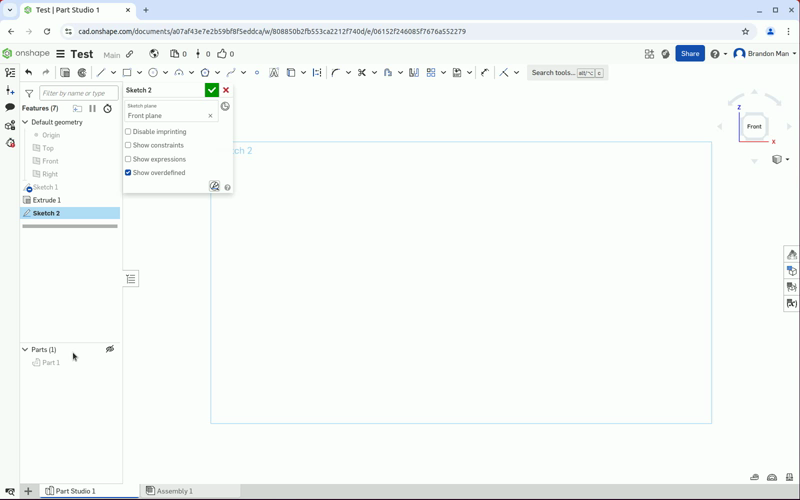
key_down(shift)
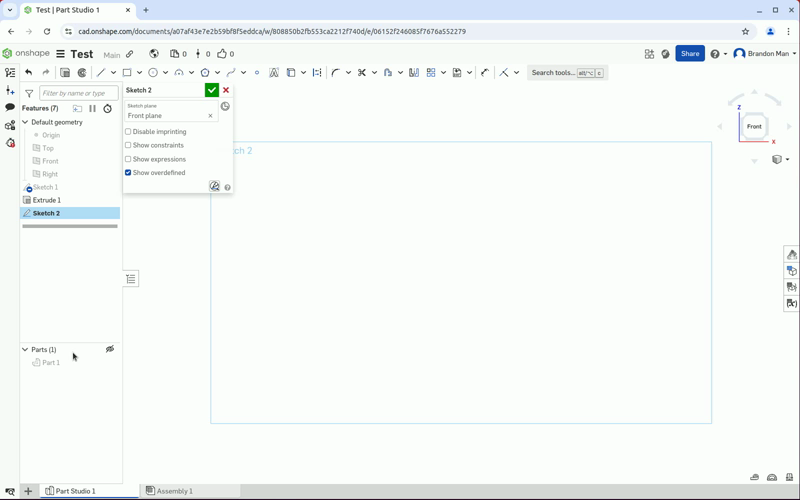
mouse_move(531, 219)
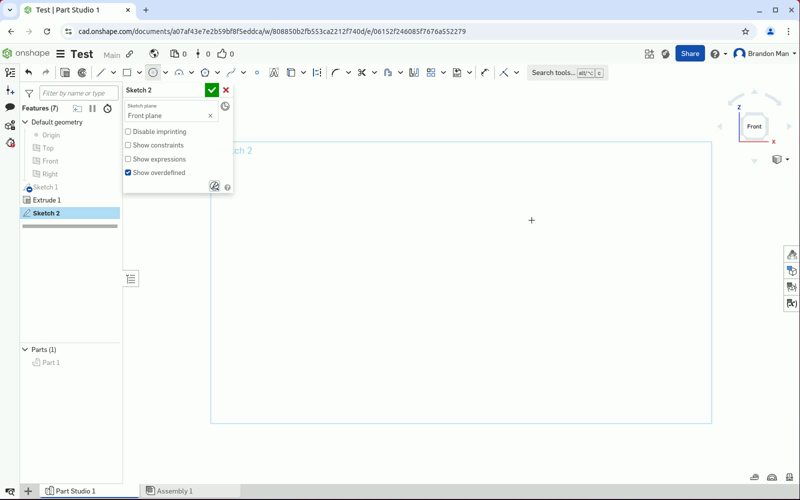
click(531, 219)
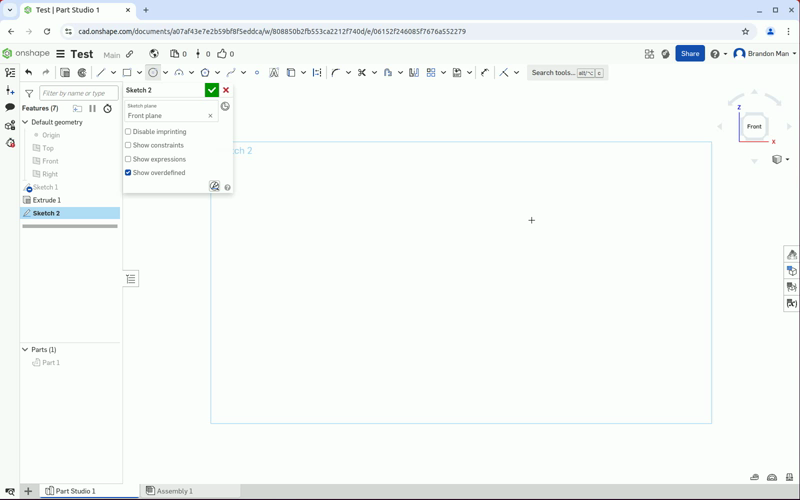
key_up(shift)
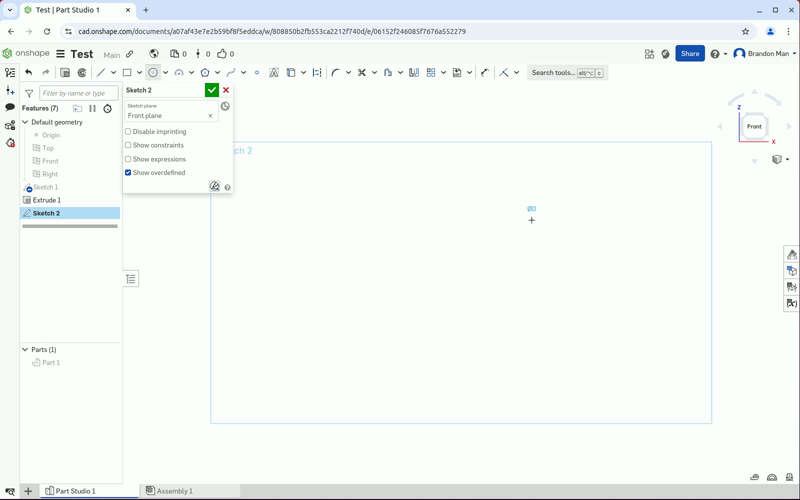
mouse_move(573, 219)
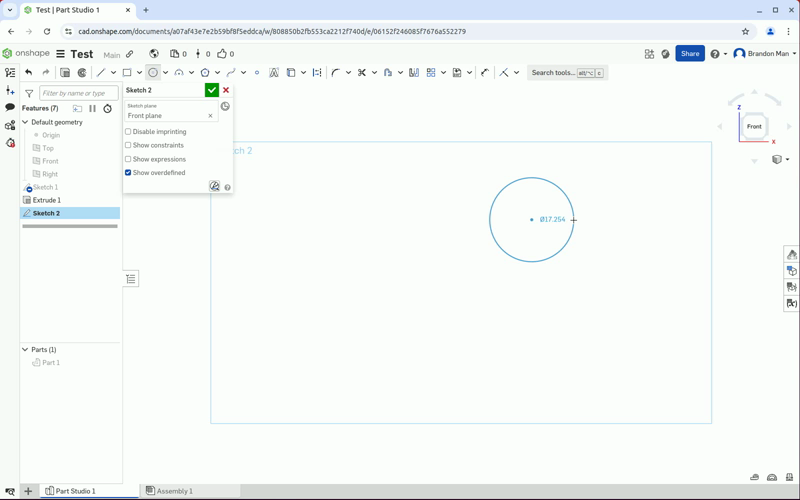
click(573, 219)
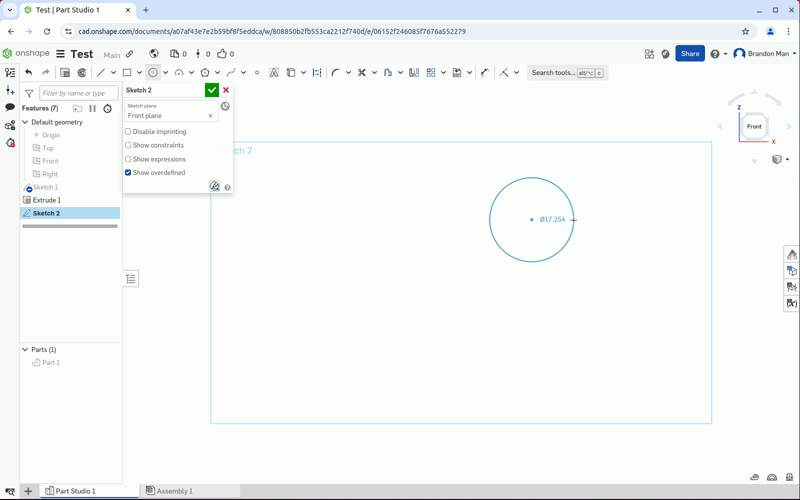
key(esc)
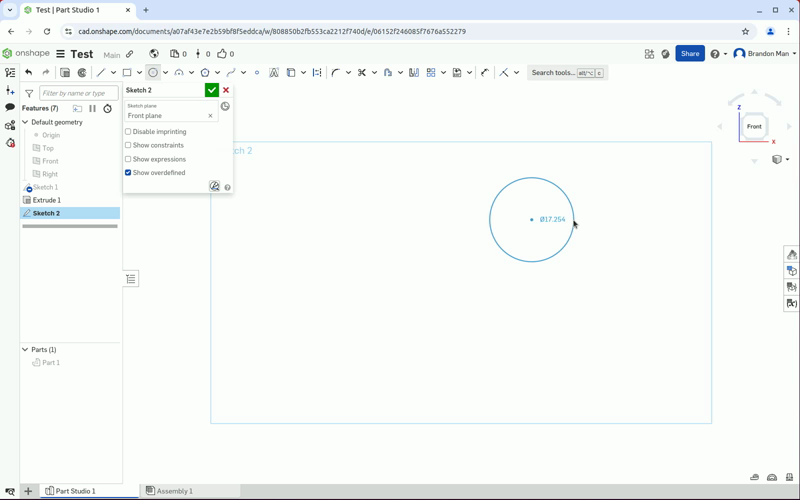
key(c)
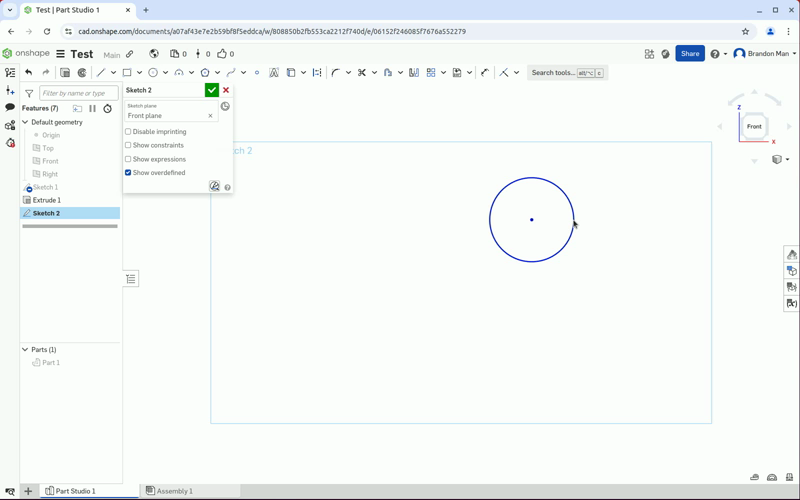
key_down(shift)
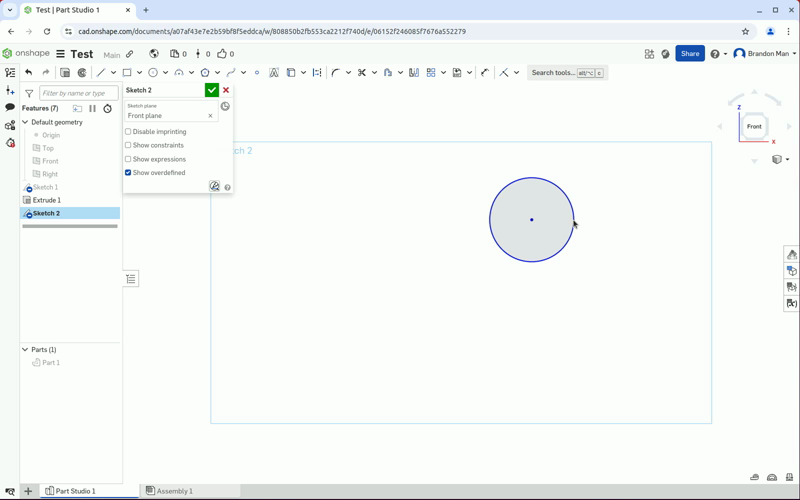
mouse_move(531, 219)
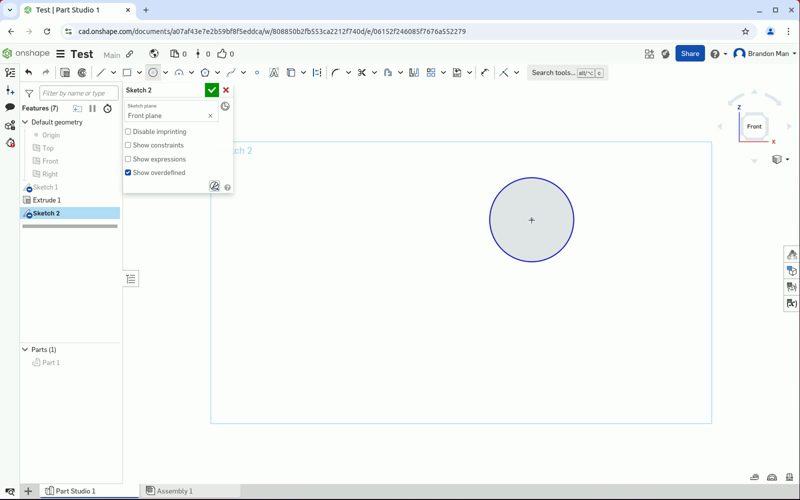
click(531, 219)
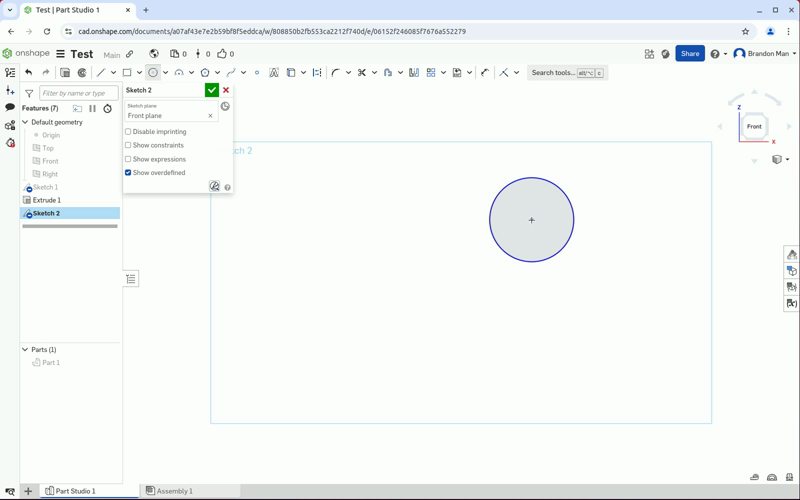
key_up(shift)
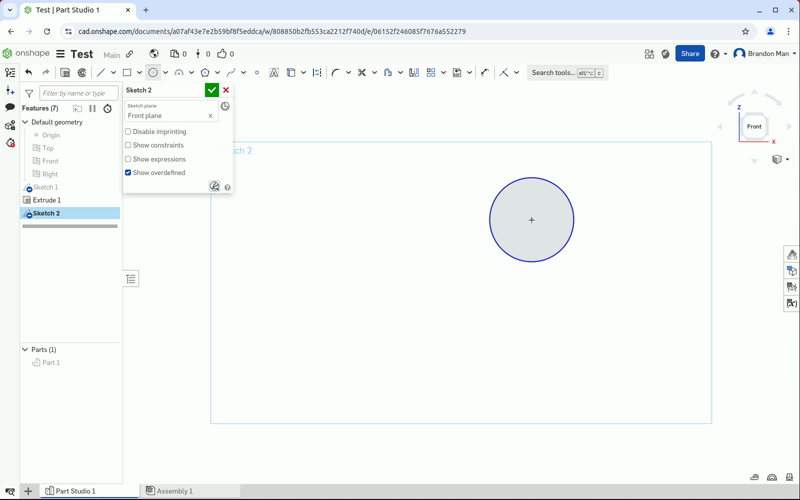
mouse_move(540, 219)
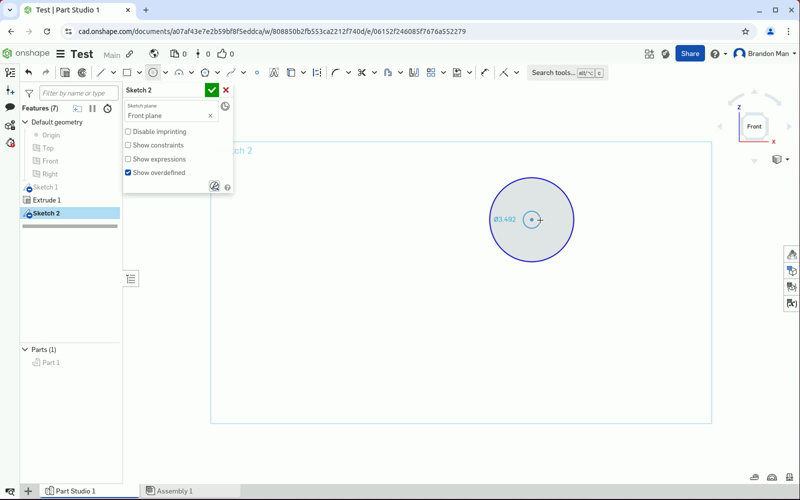
click(540, 219)
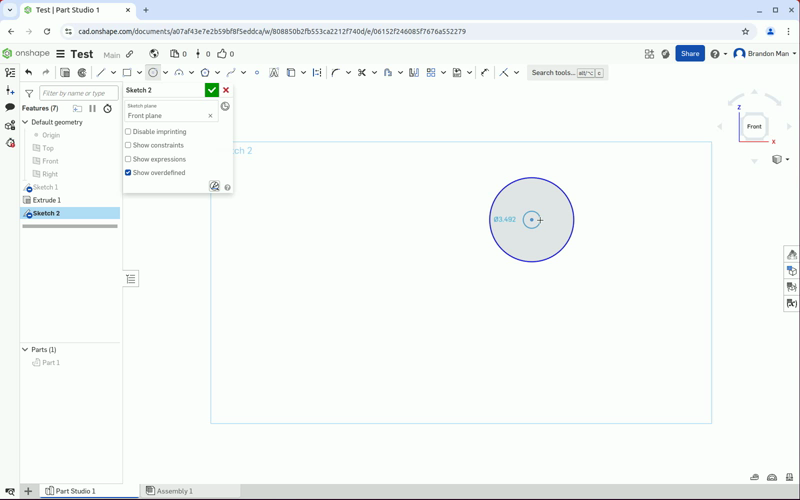
key(esc)
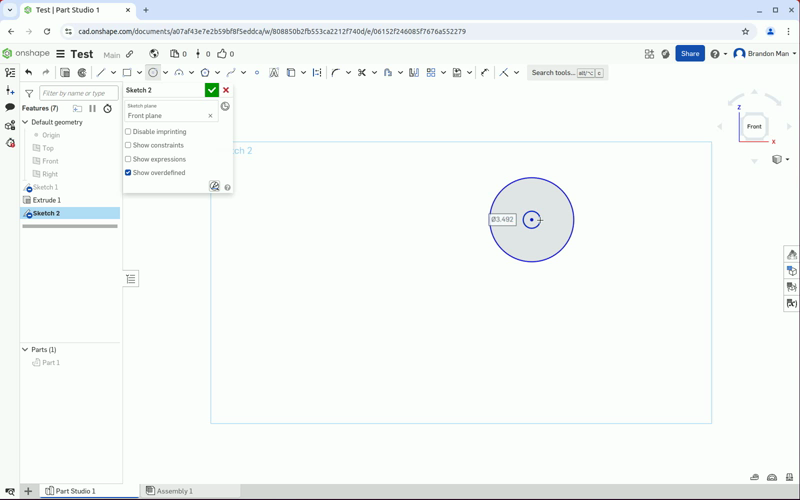
mouse_move(567, 230)
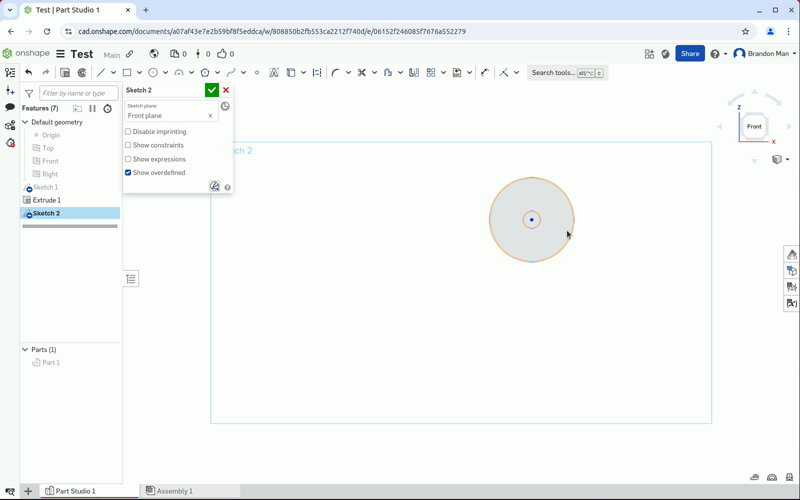
click(567, 230)
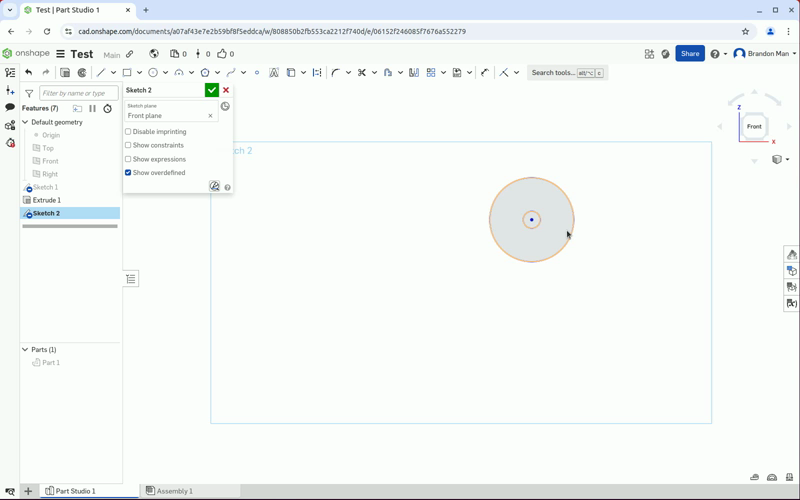
mouse_move(73, 352)
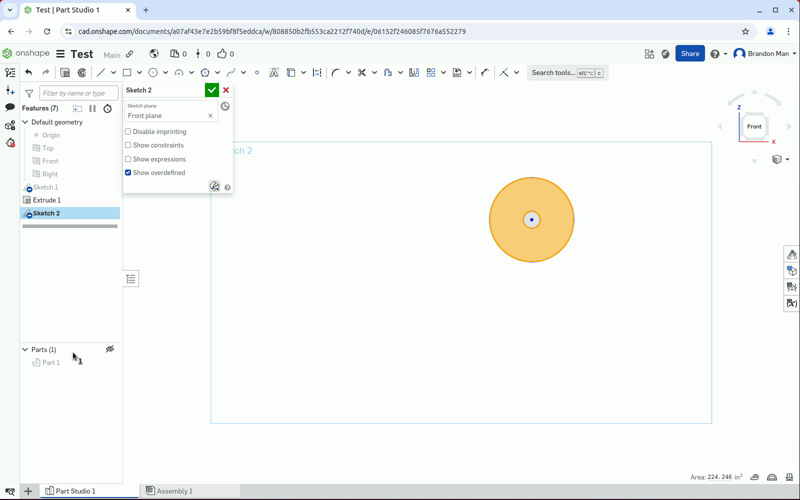
key(shift+y)
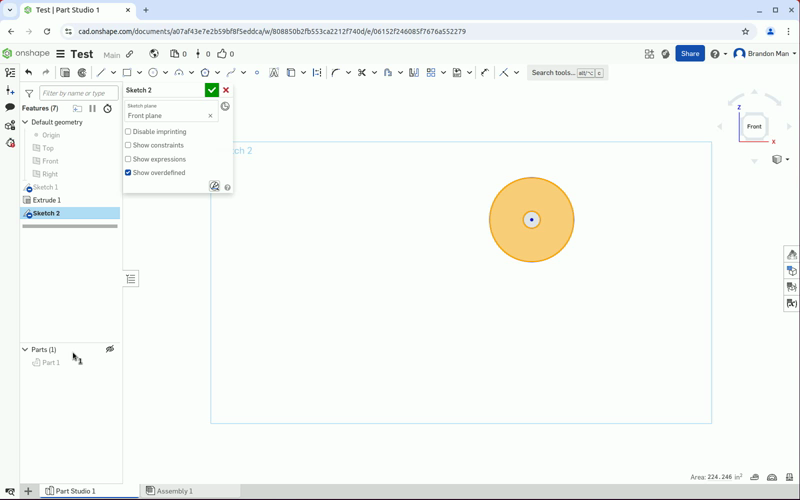
key(shift+e)
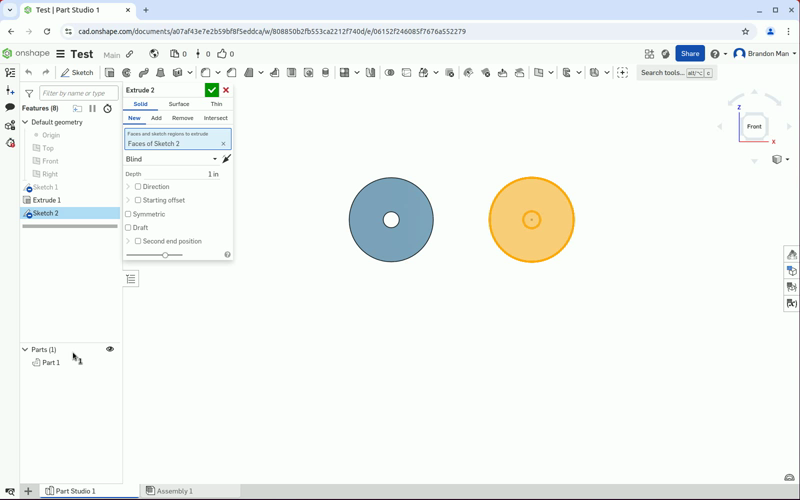
mouse_move(143, 106)
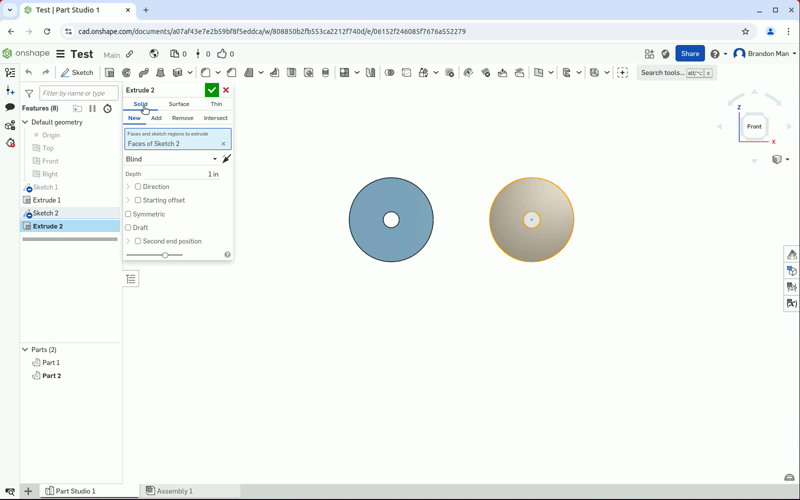
click(143, 106)
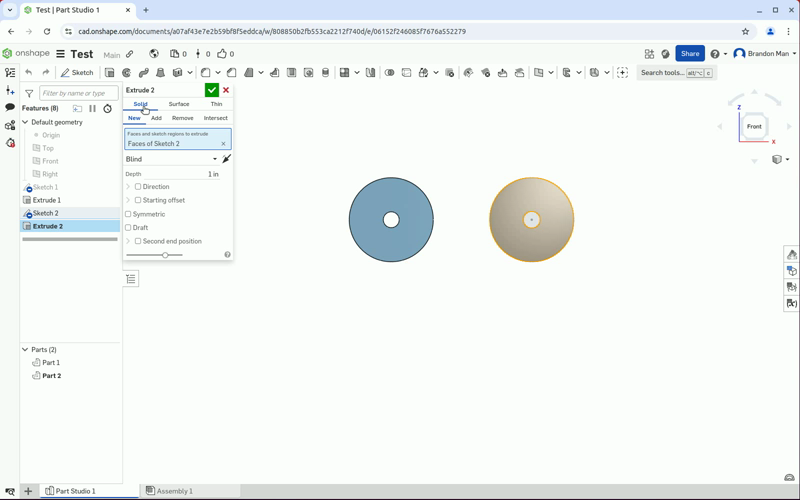
mouse_move(137, 120)
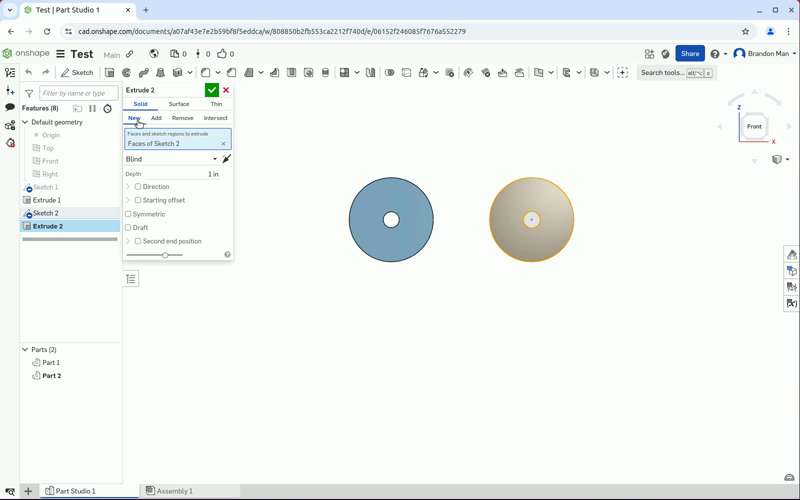
click(137, 120)
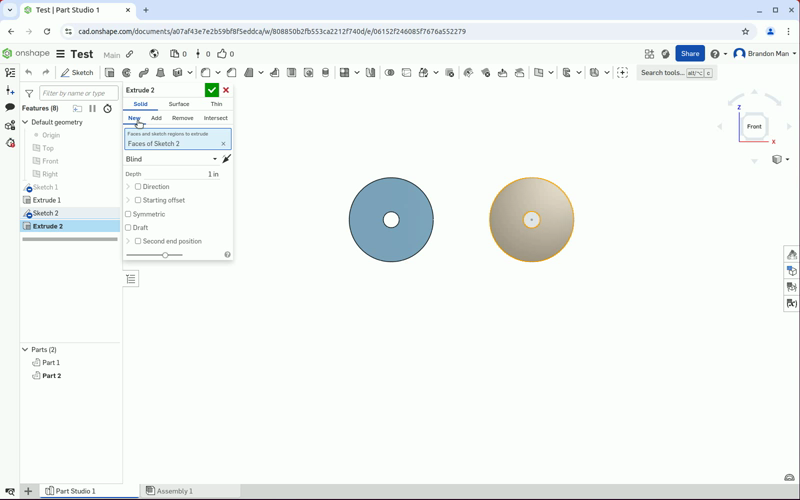
key(tab, 4)
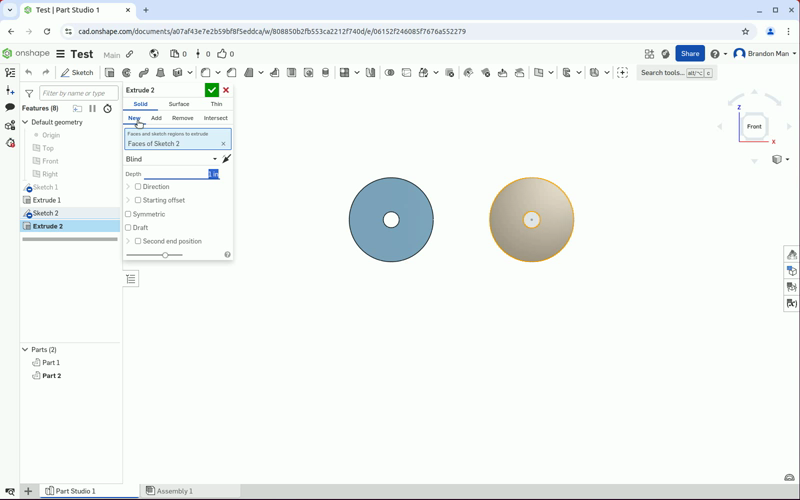
text(4.333)
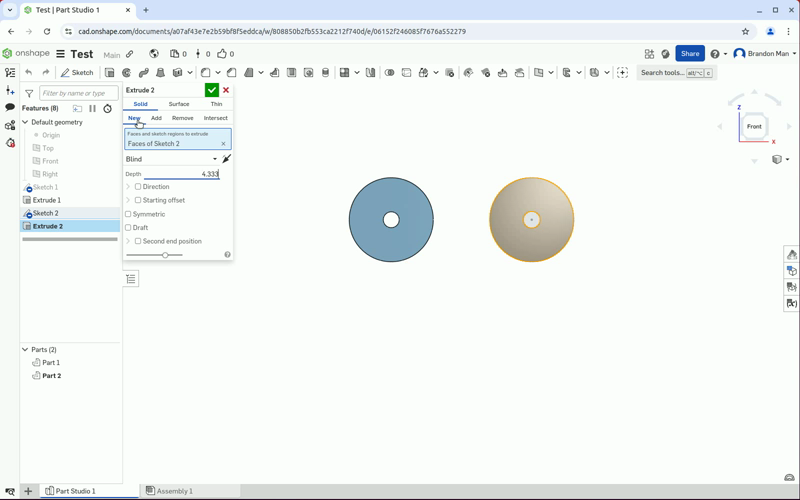
key(enter)
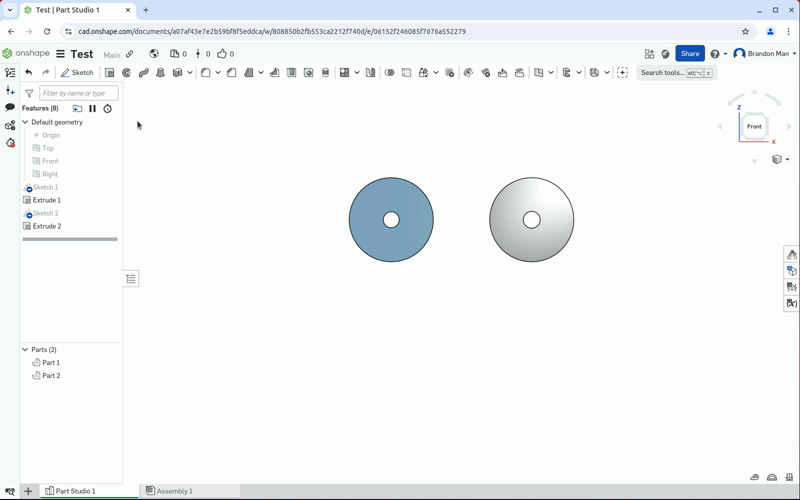
key(shift+h)
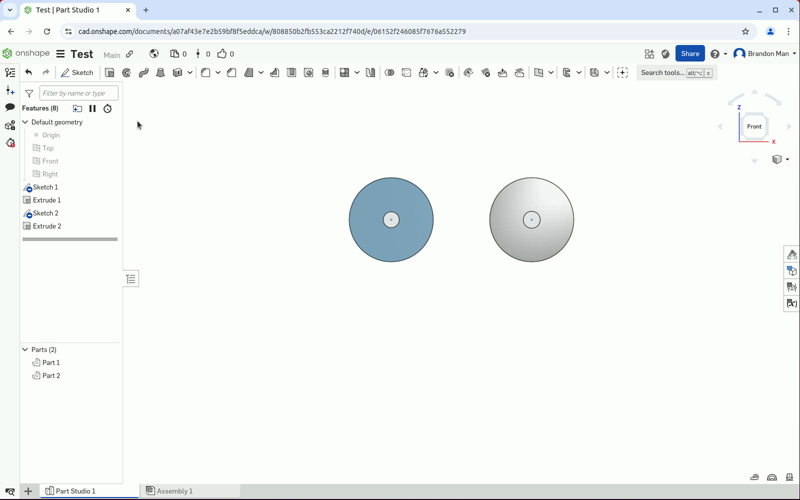
key(shift+h)
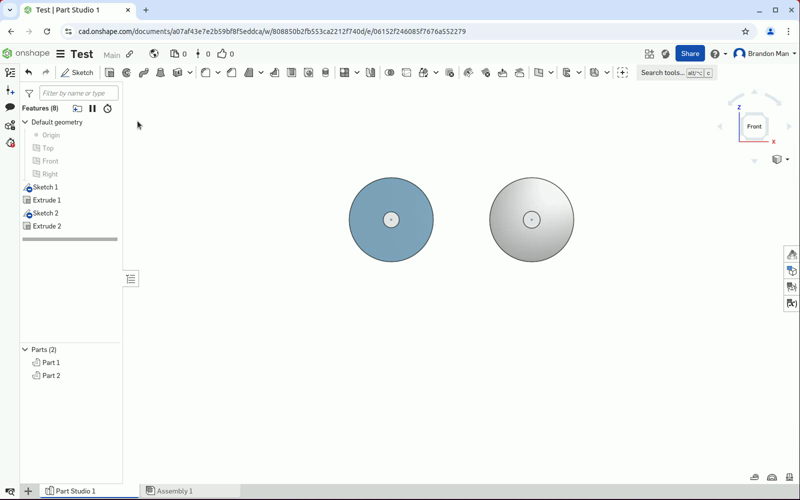
key(shift+7)
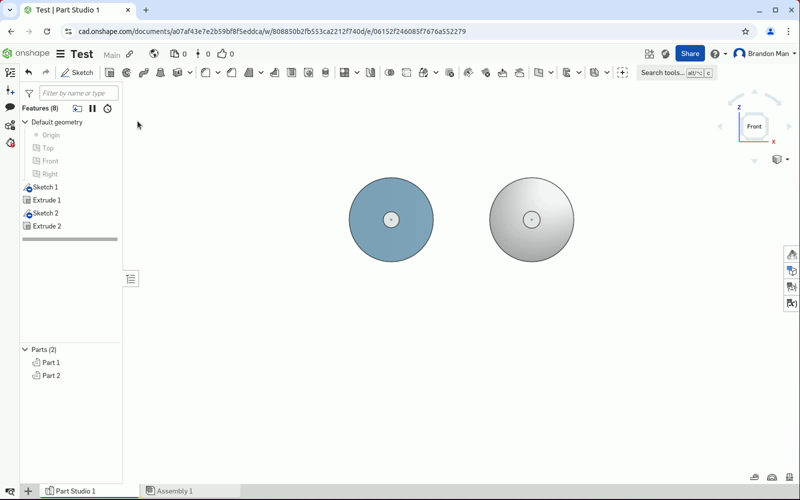
key(left, 2)
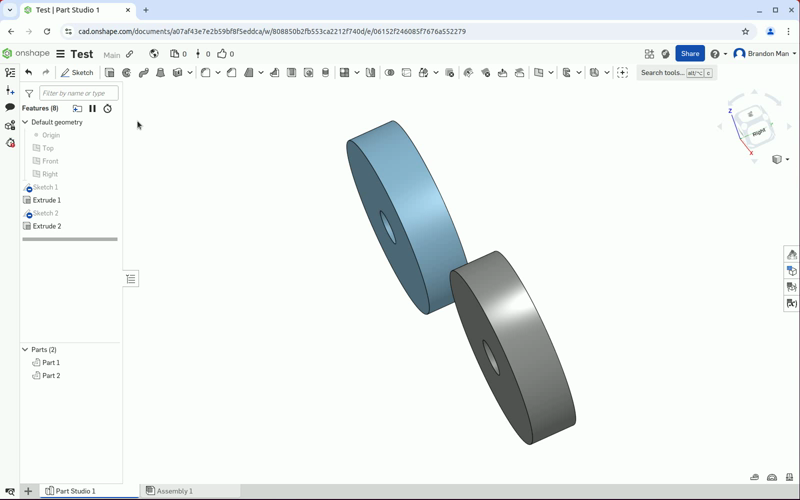
key(down, 2)
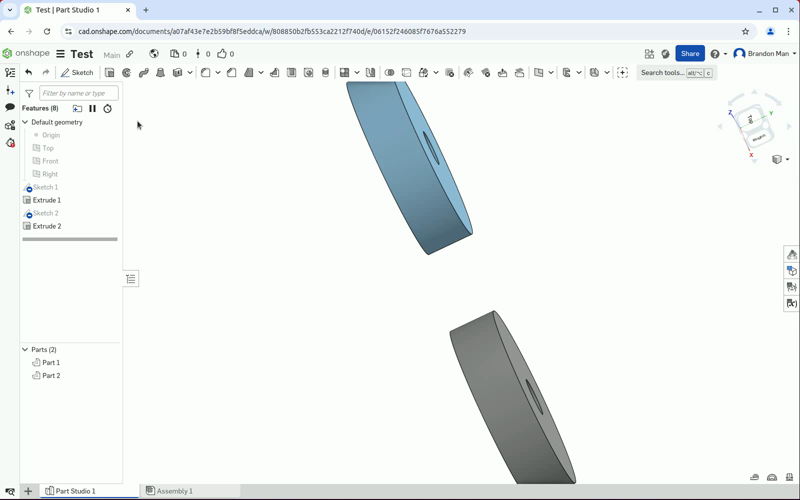
key(up, 2)
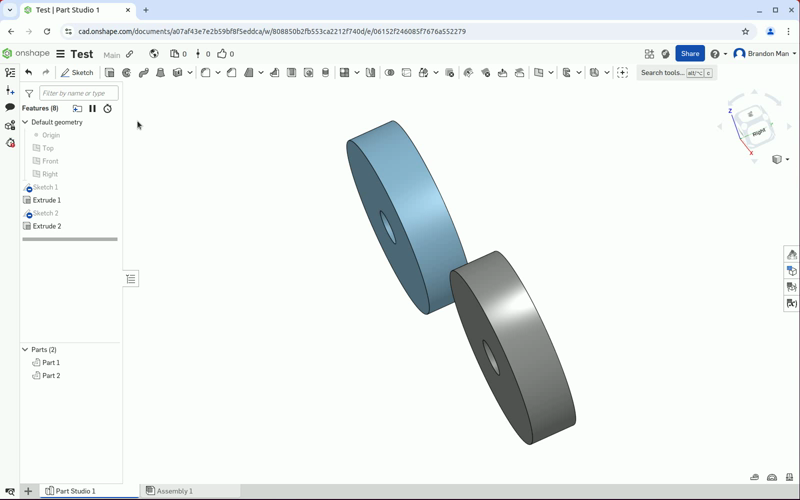
key(right, 2)
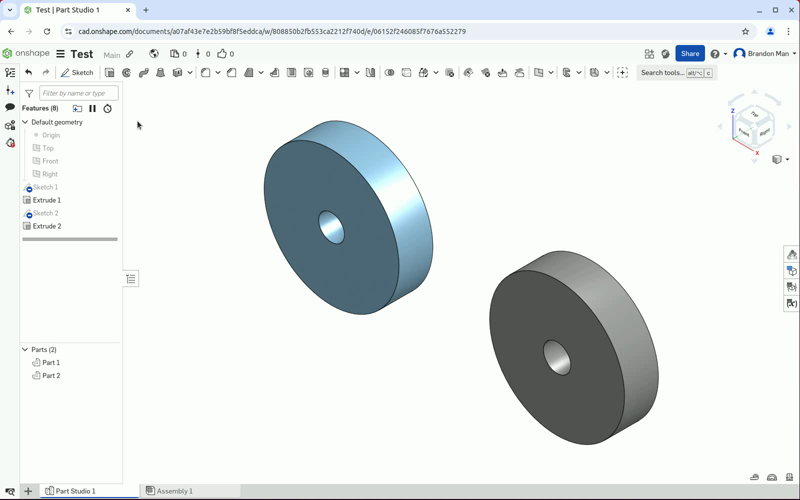
mouse_move(73, 189)
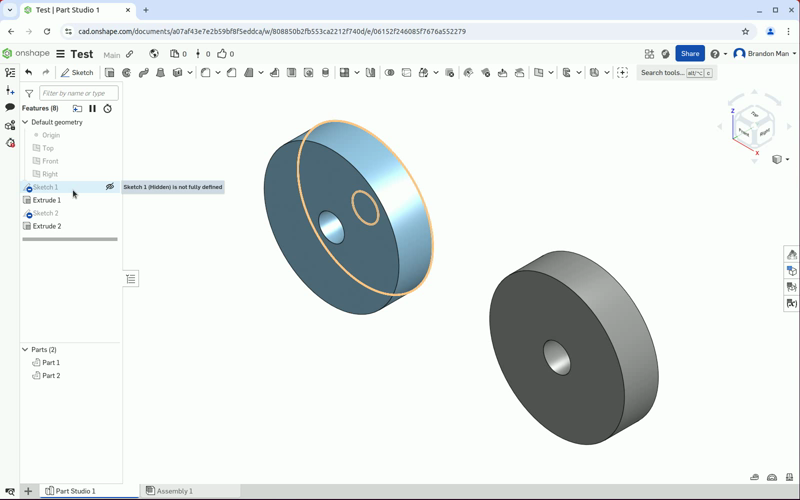
click(73, 189)